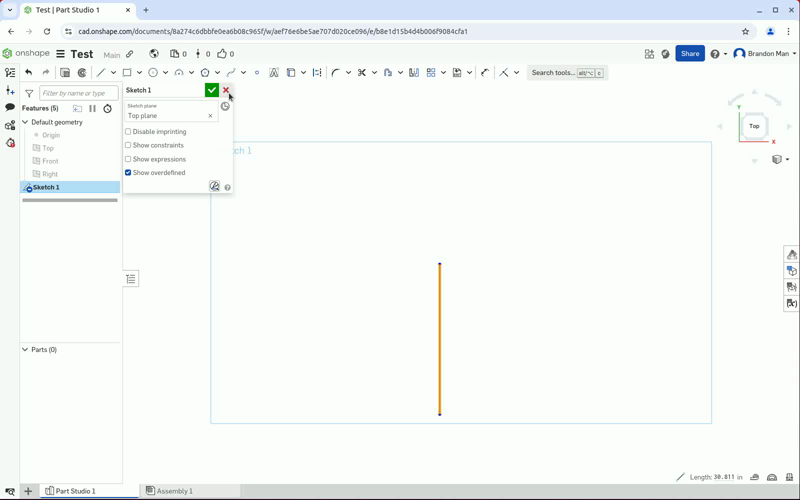
key(shift+h)
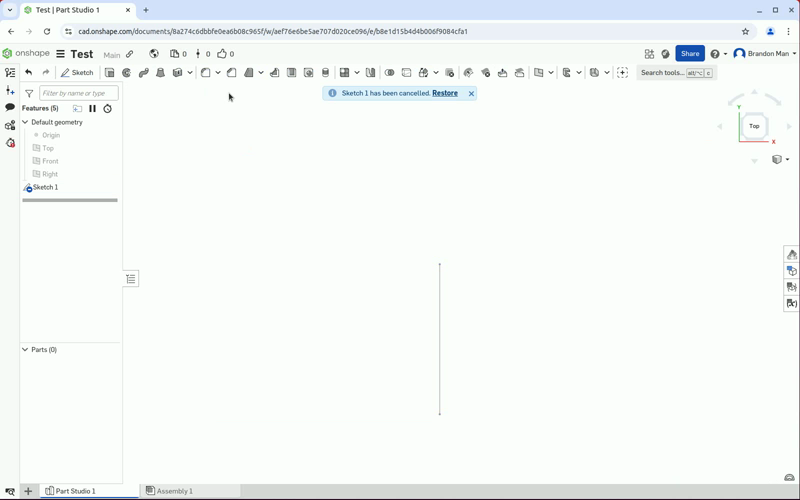
key(shift+s)
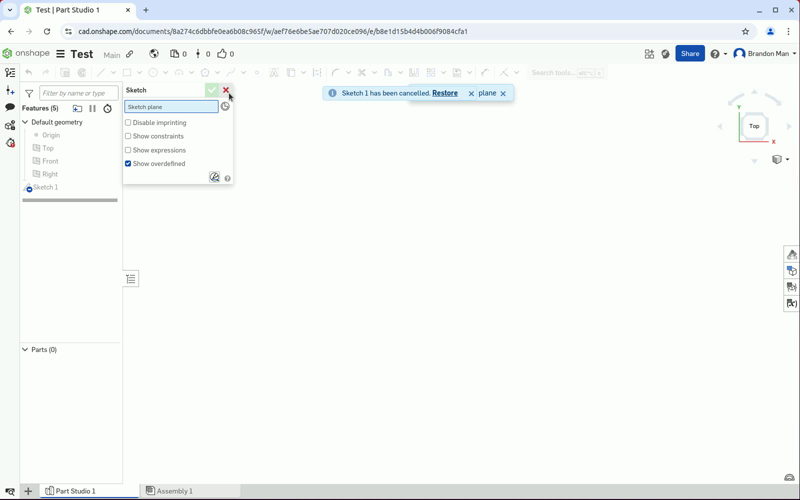
mouse_move(73, 150)
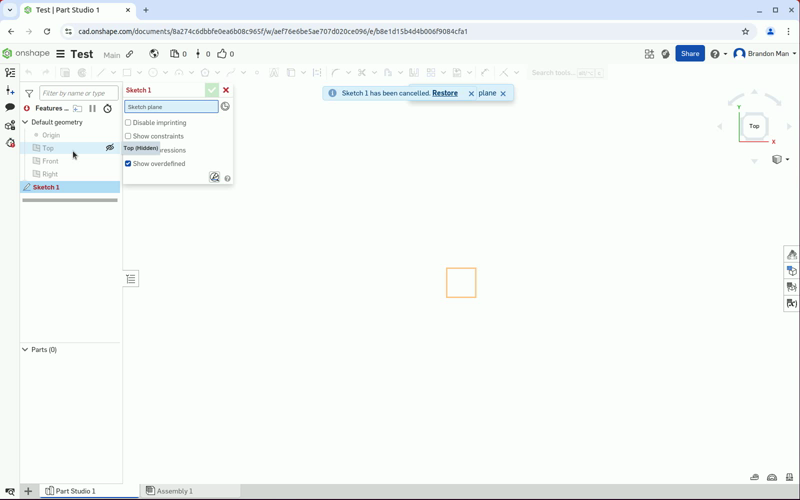
click(73, 150)
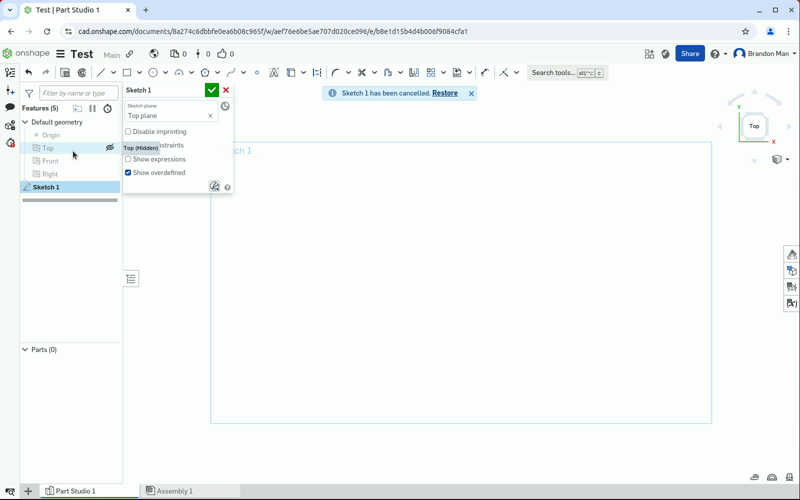
mouse_move(73, 352)
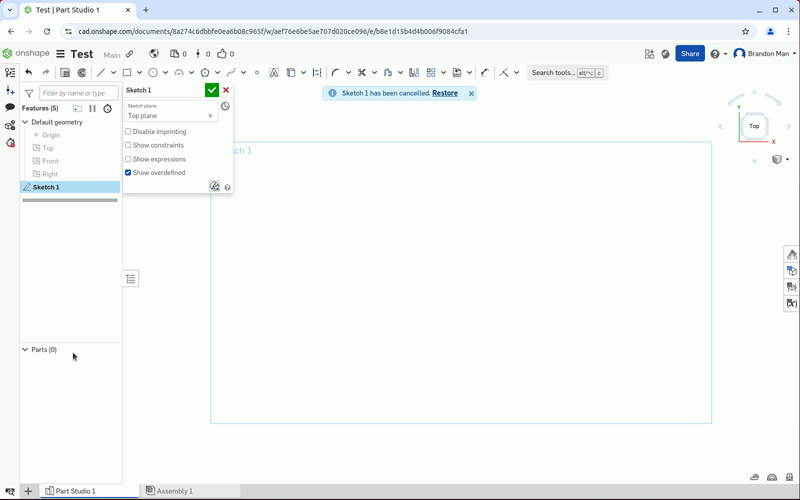
key(y)
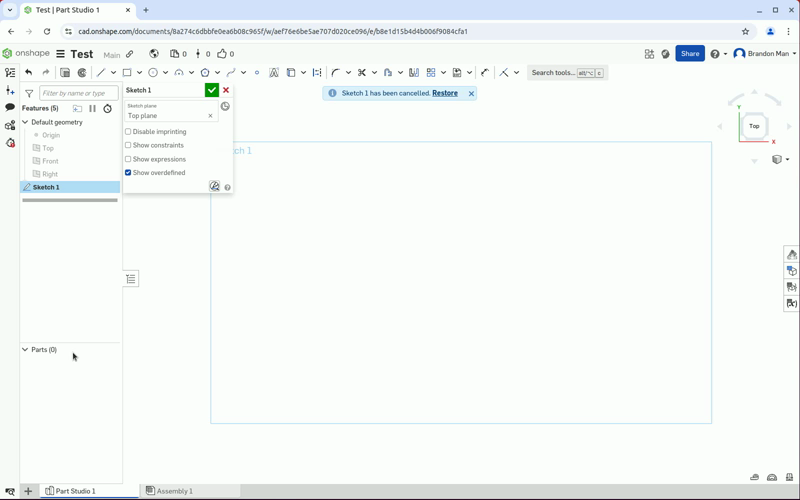
key(l)
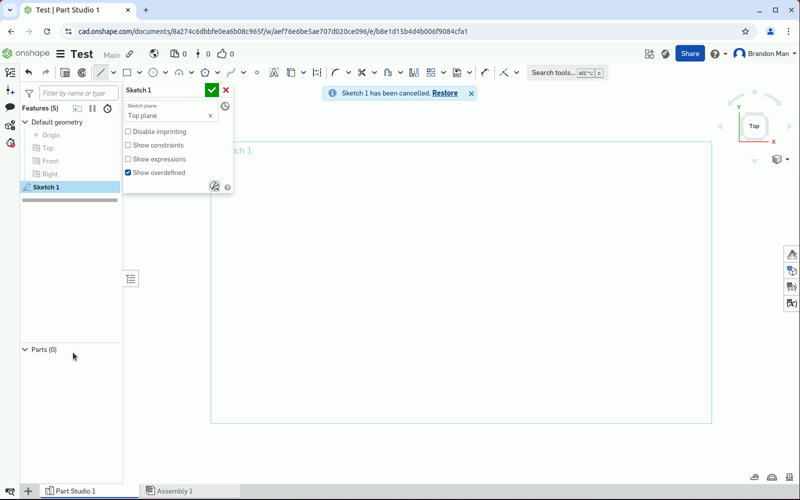
key_down(shift)
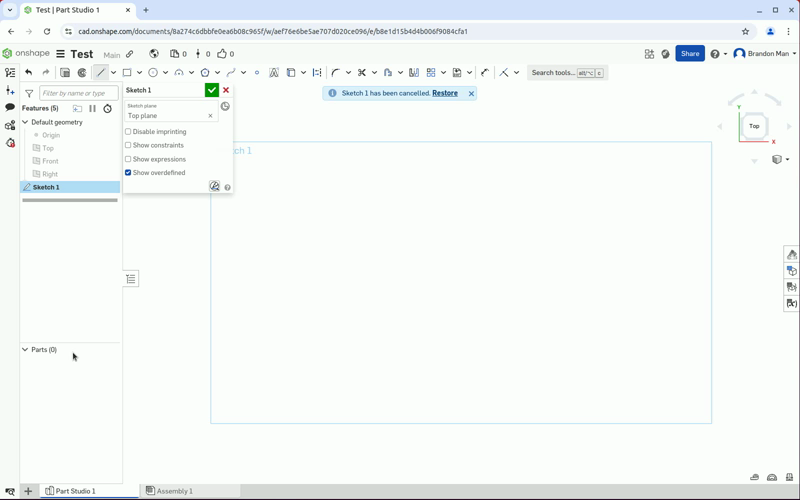
mouse_move(348, 328)
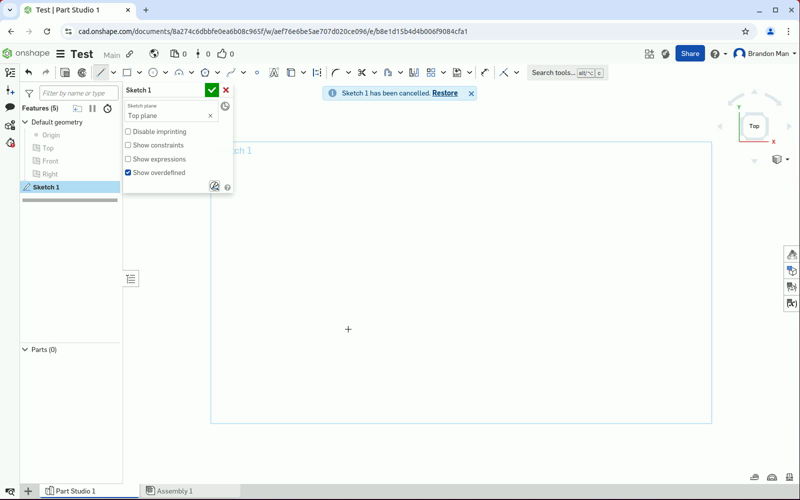
click(348, 328)
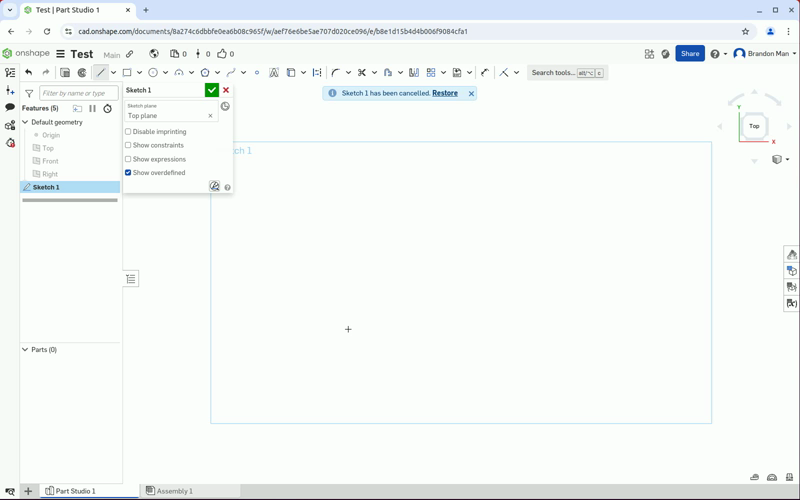
key_up(shift)
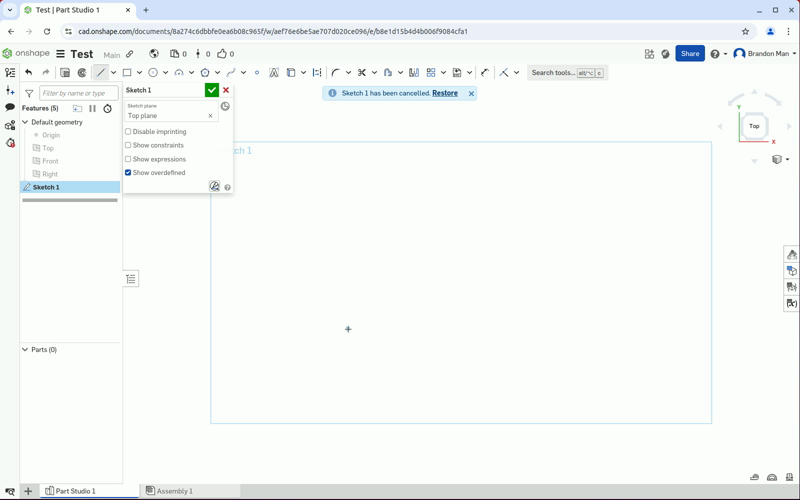
key_down(shift)
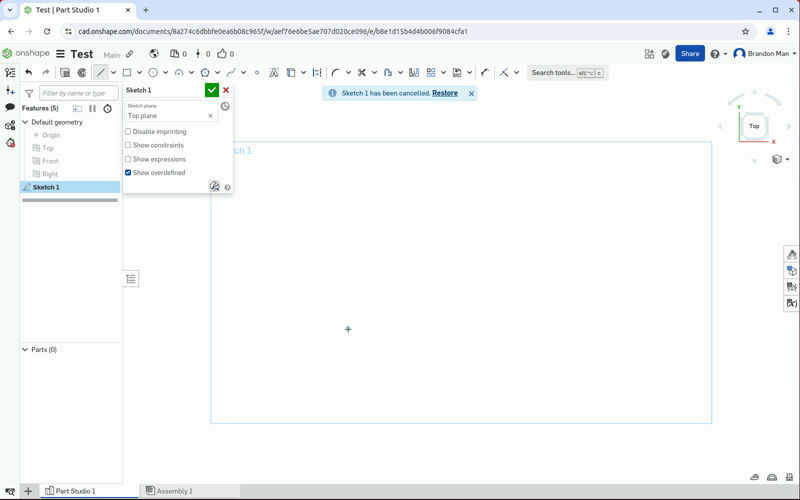
mouse_move(572, 328)
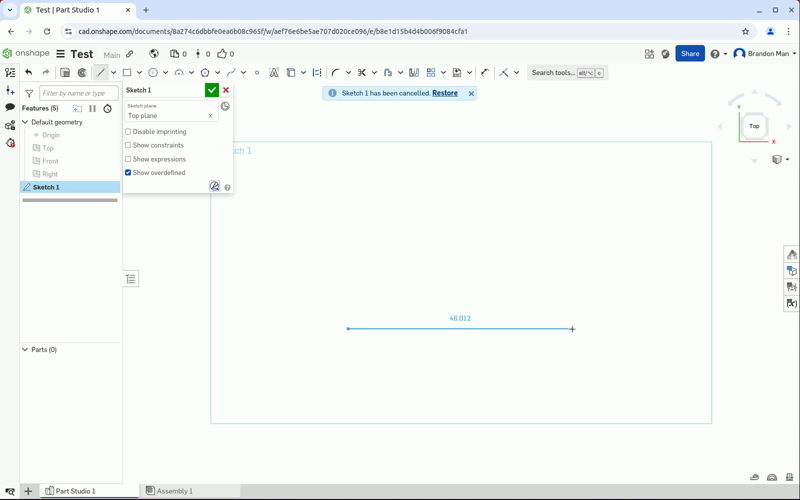
click(572, 328)
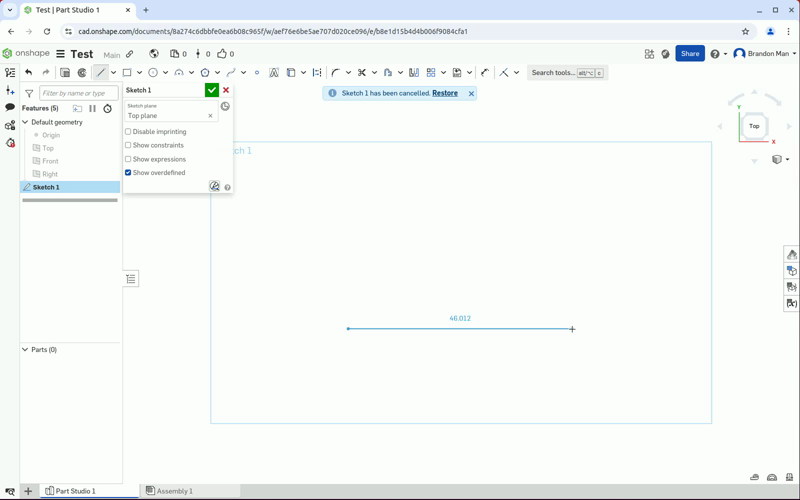
key_up(shift)
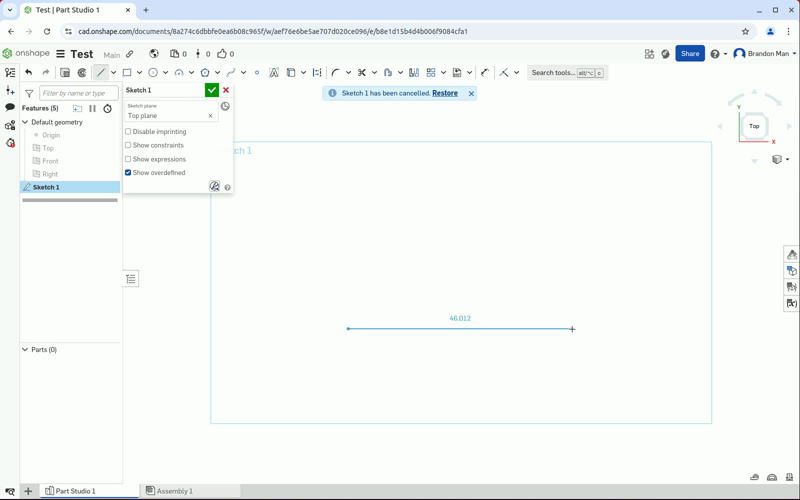
key_down(shift)
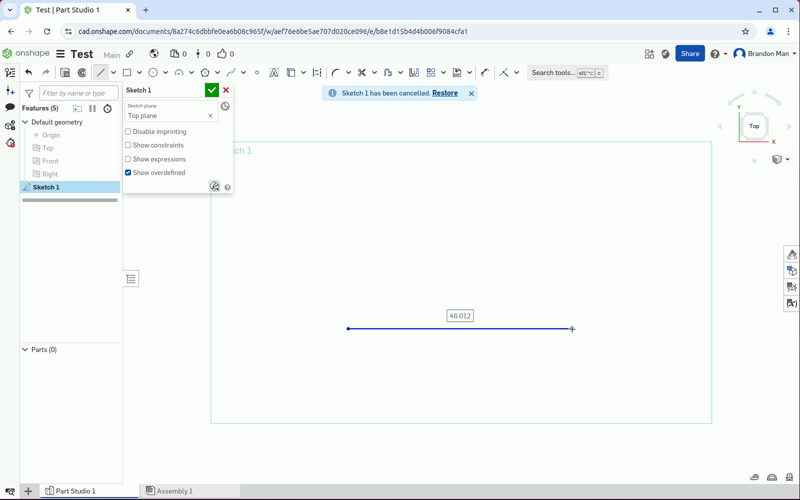
mouse_move(572, 236)
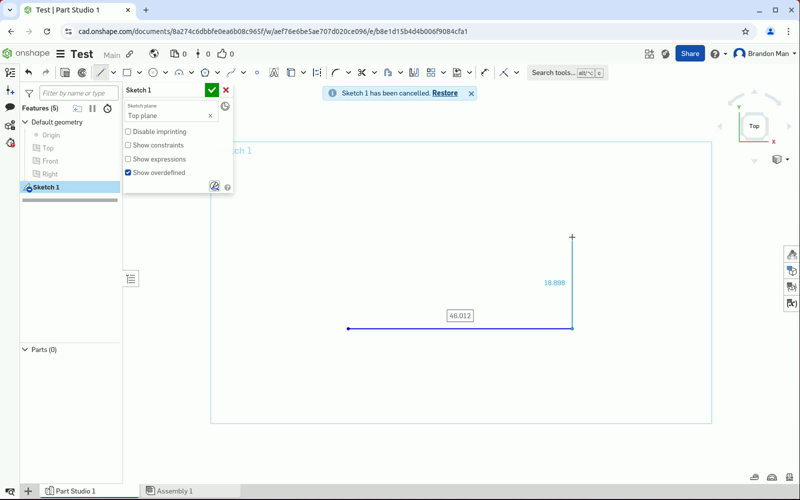
click(572, 236)
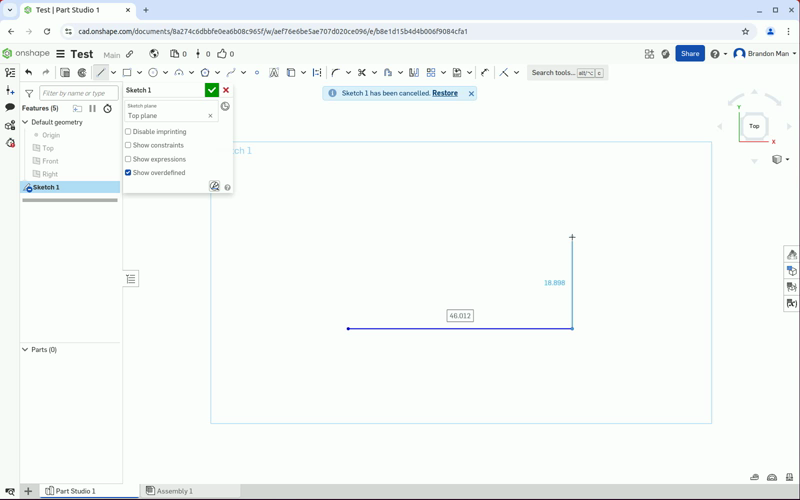
key_up(shift)
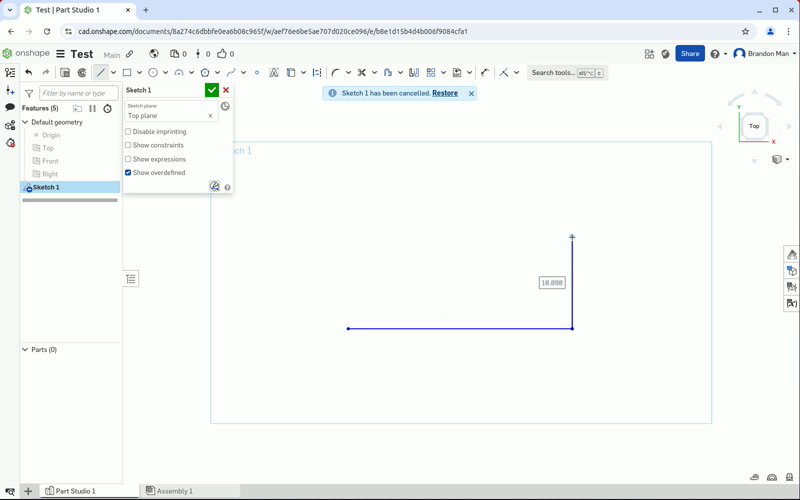
key_down(shift)
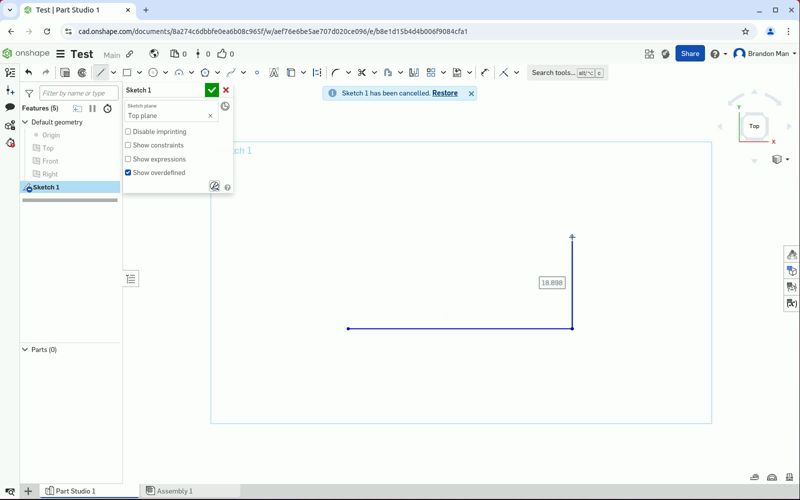
mouse_move(348, 236)
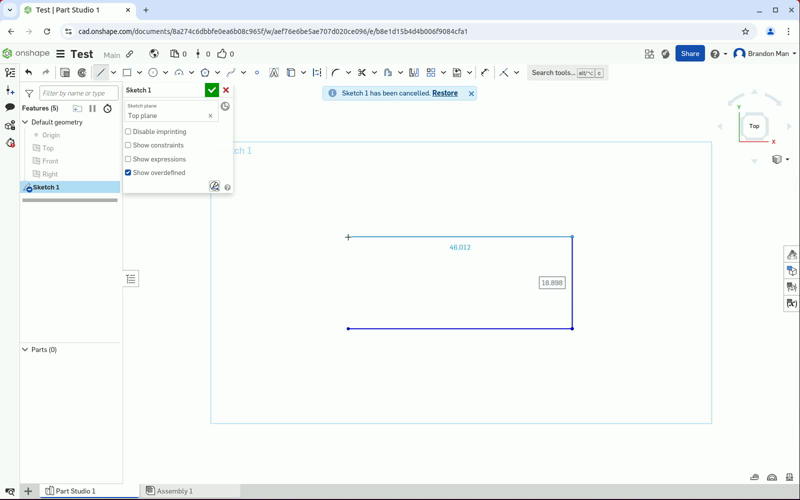
click(348, 236)
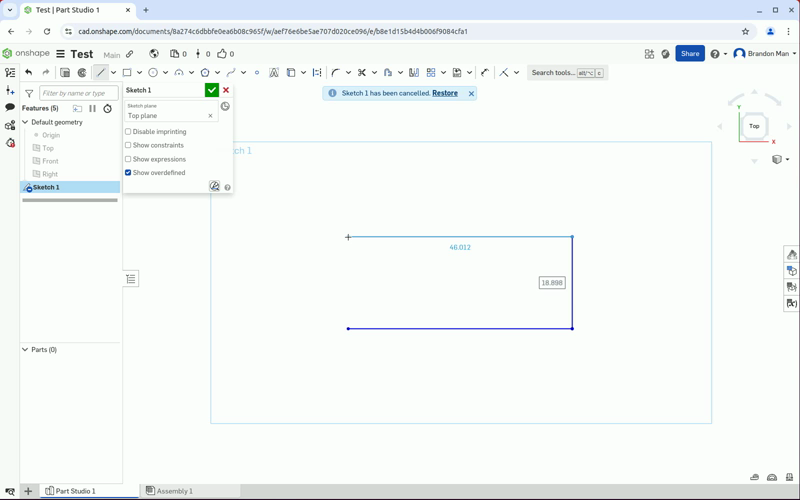
key_up(shift)
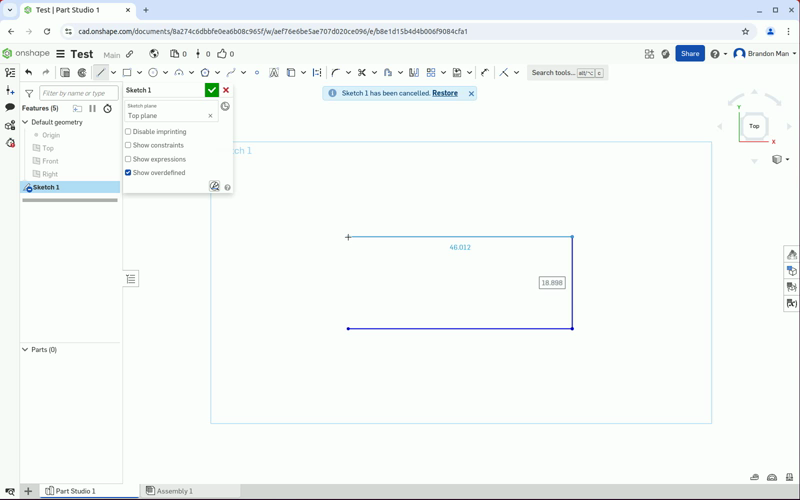
key_down(shift)
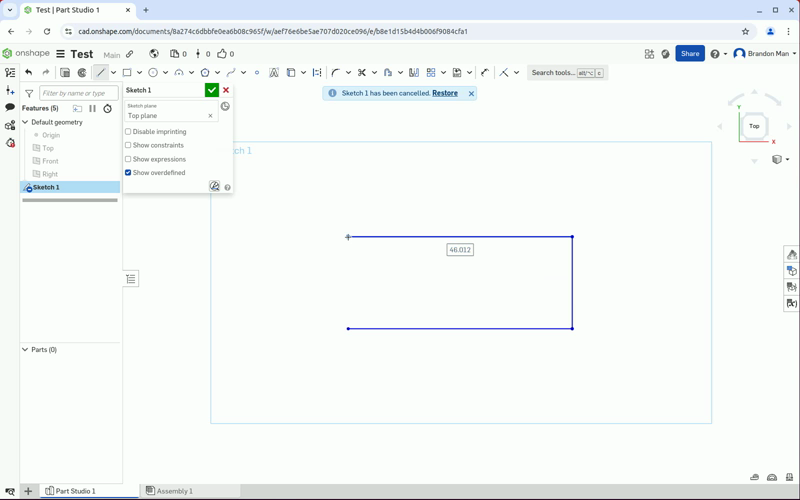
mouse_move(348, 328)
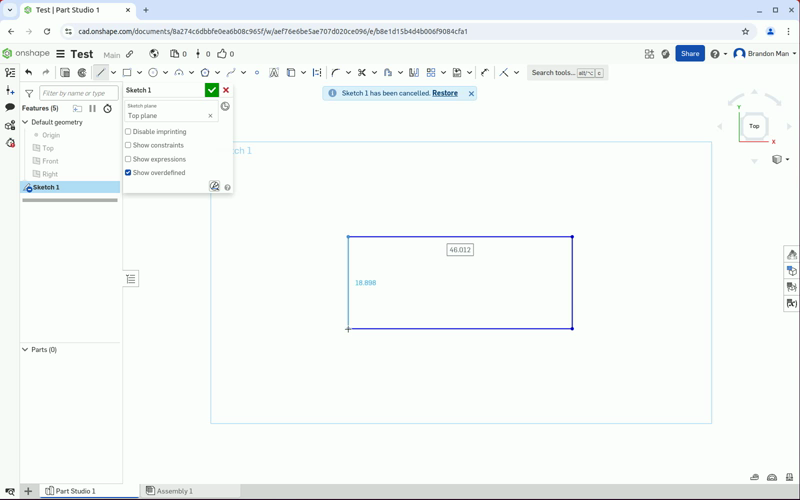
key_up(shift)
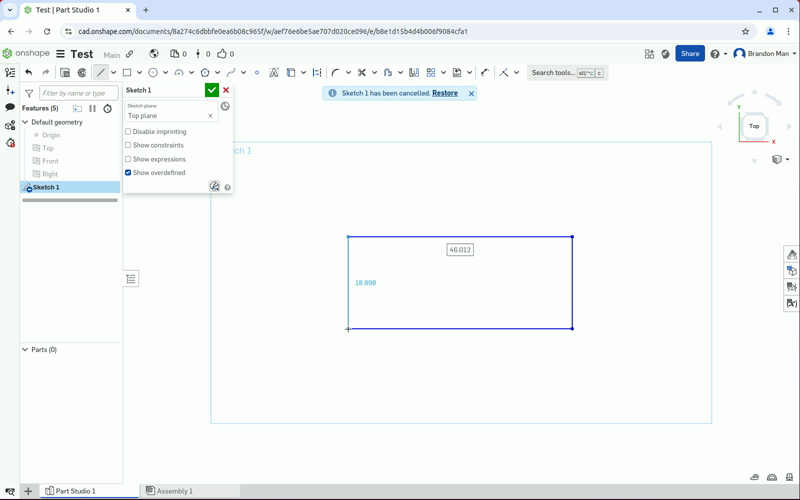
click(348, 328)
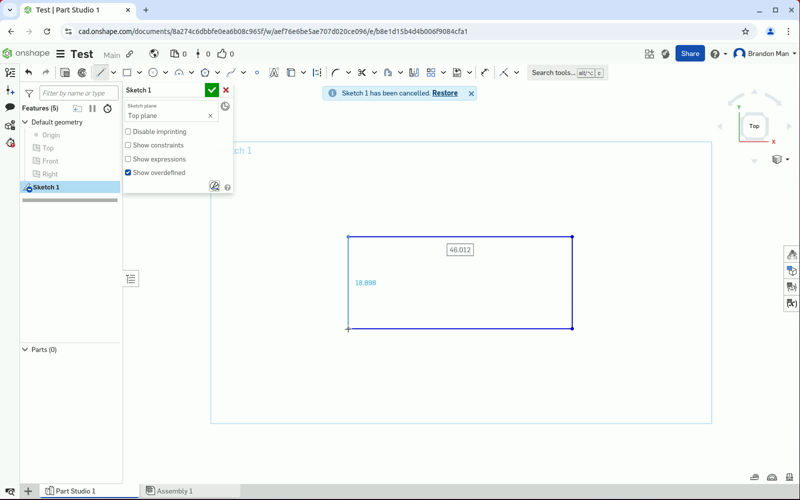
key(esc)
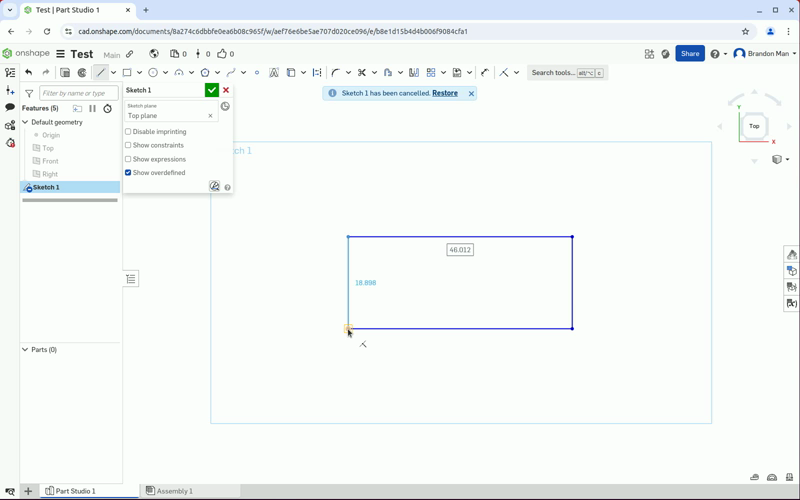
mouse_move(542, 261)
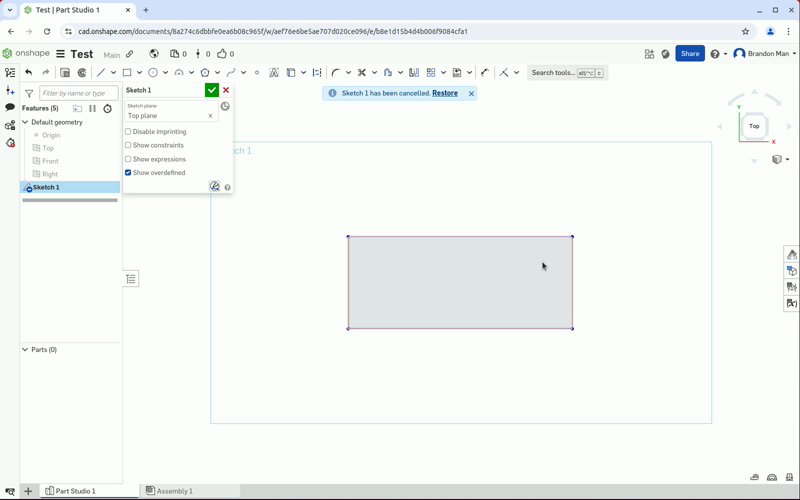
click(542, 261)
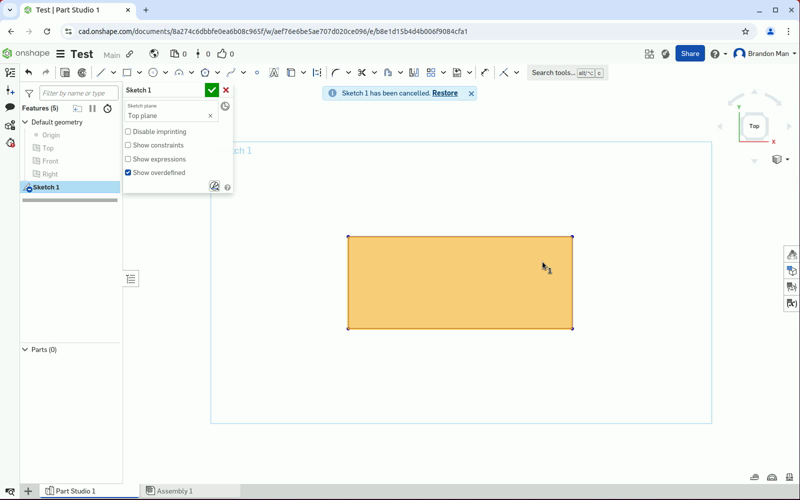
mouse_move(73, 352)
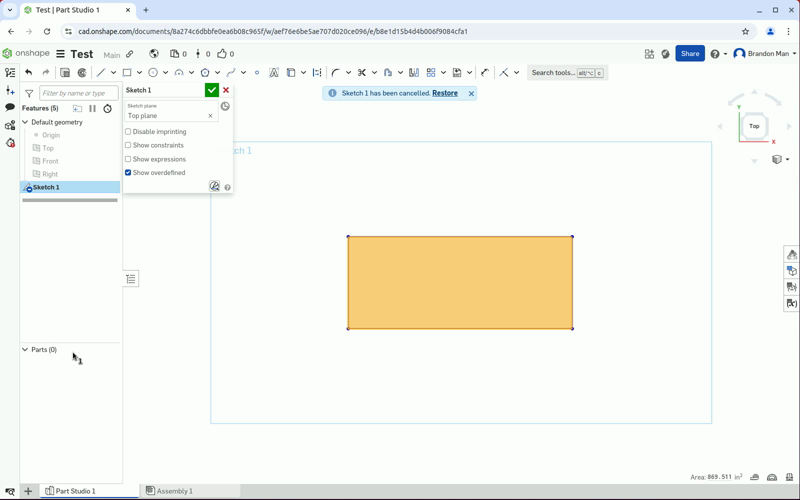
key(shift+y)
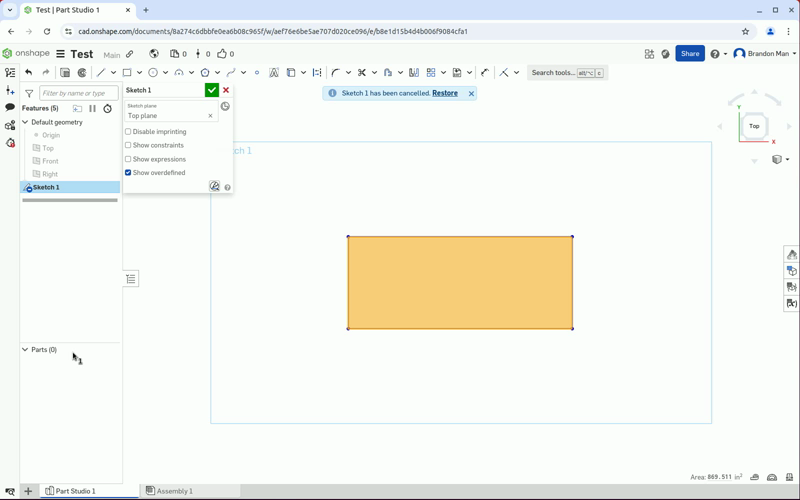
key(shift+e)
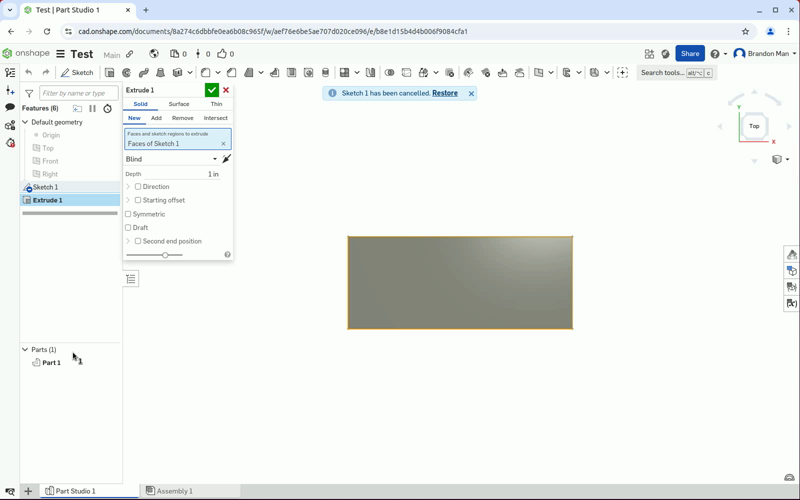
mouse_move(143, 106)
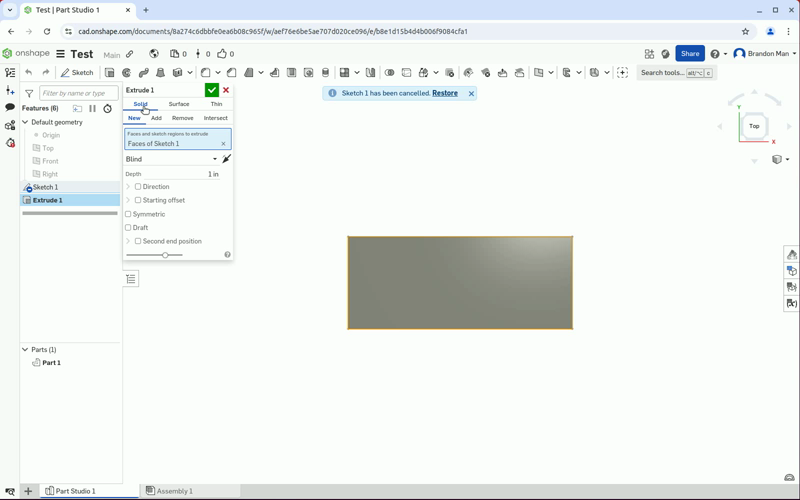
click(143, 106)
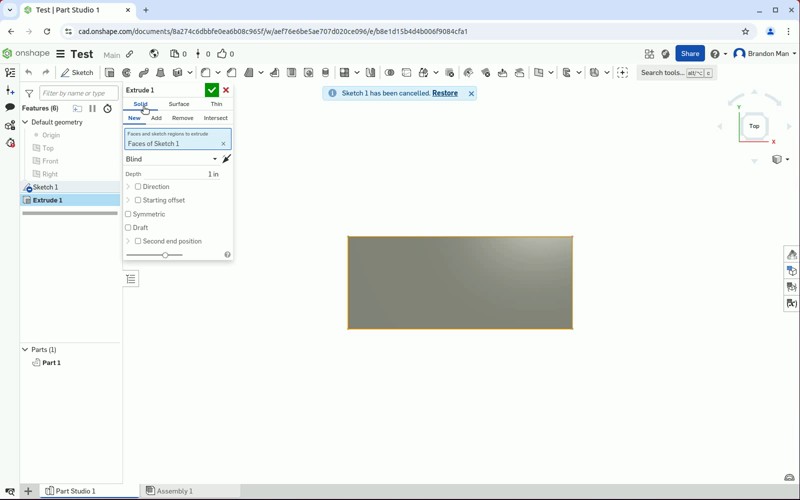
mouse_move(137, 120)
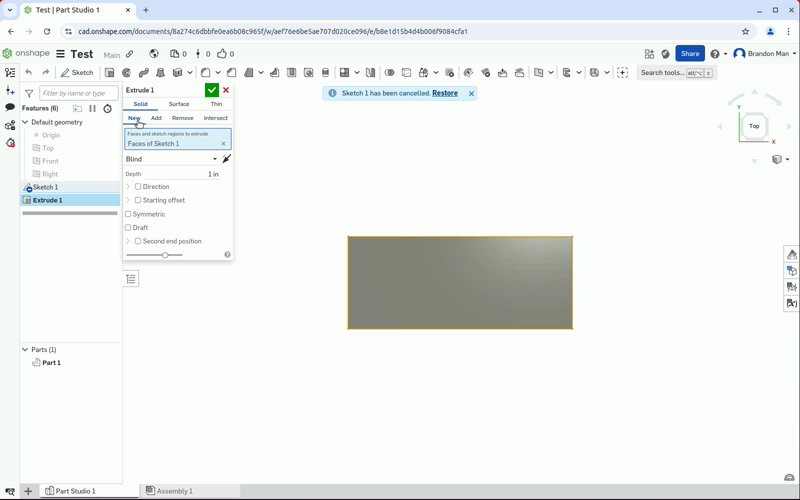
click(137, 120)
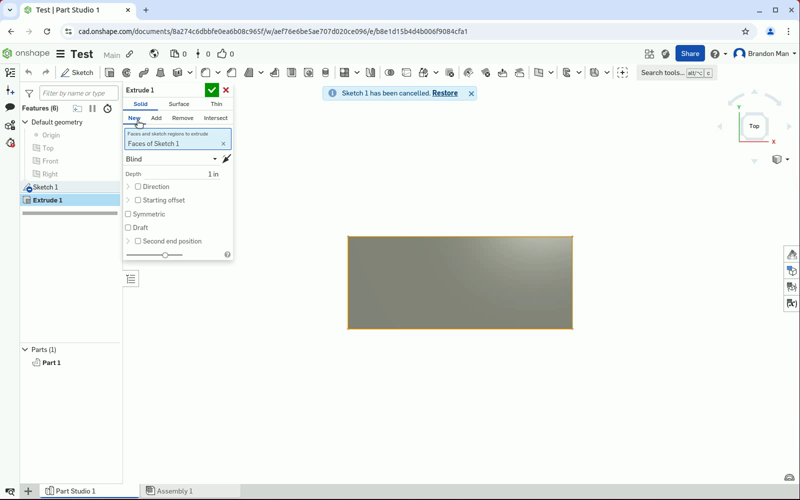
key(tab, 4)
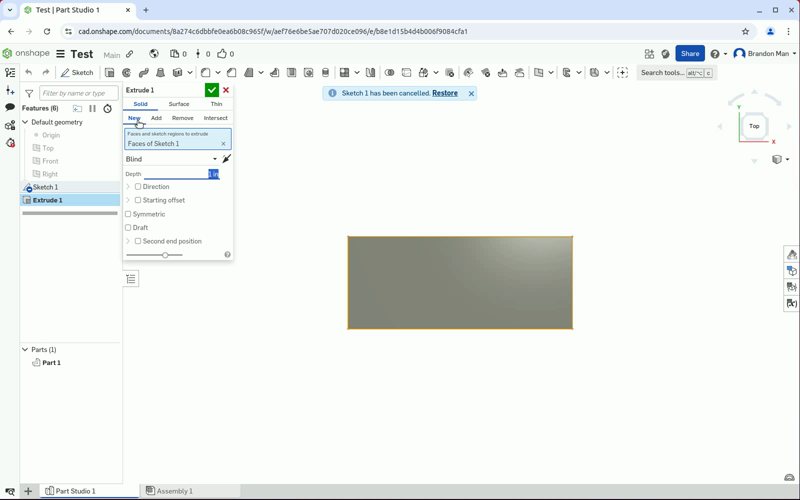
text(6.258)
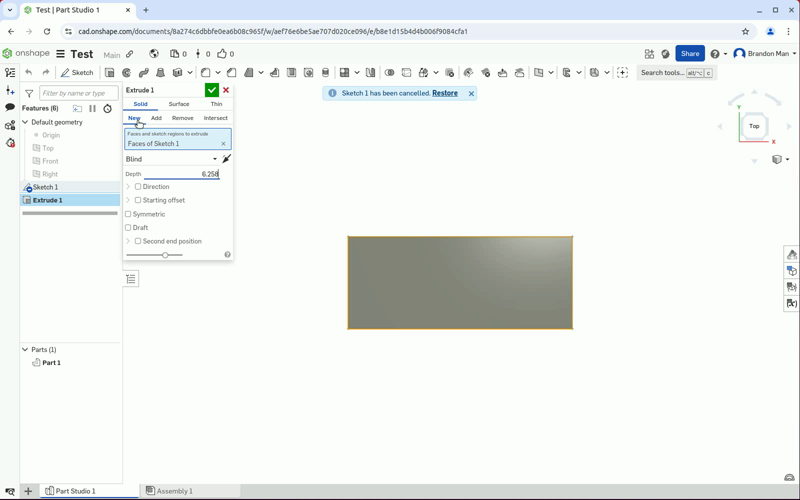
key(tab, 3)
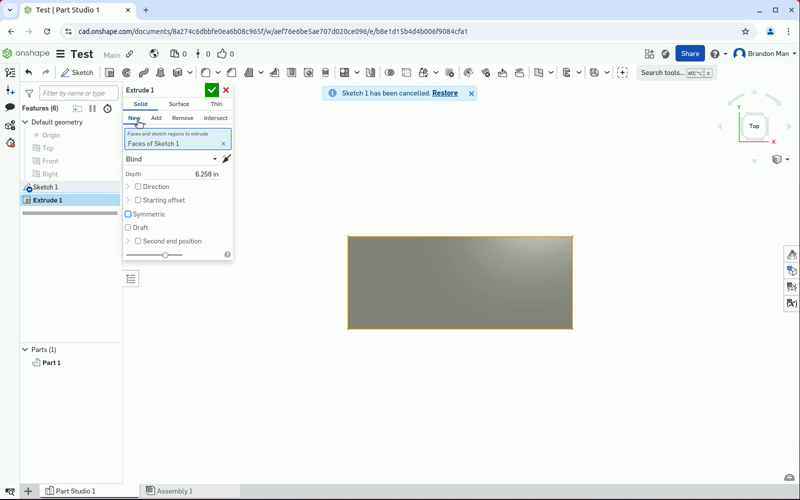
key(space)
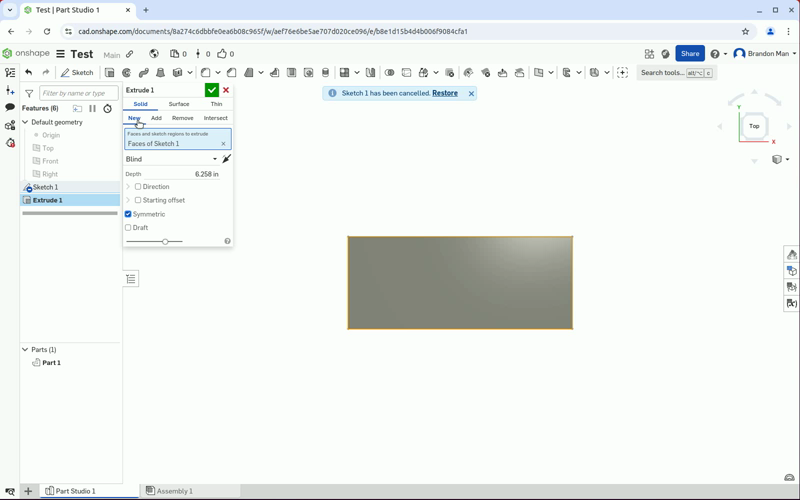
key(enter)
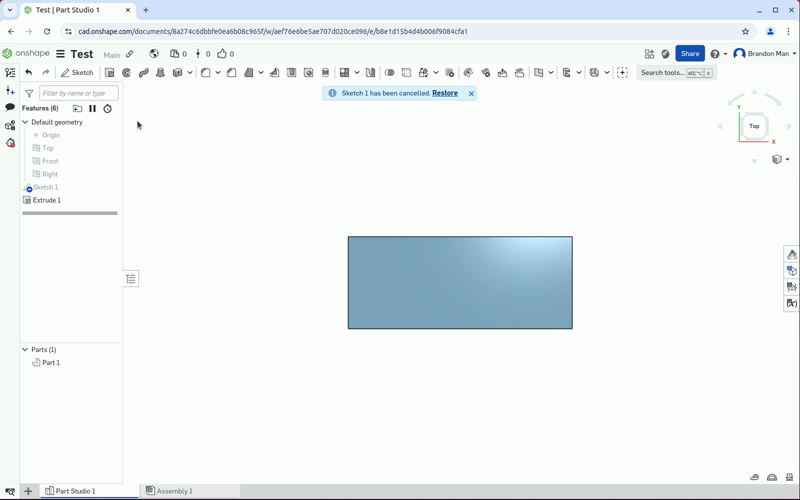
key(shift+h)
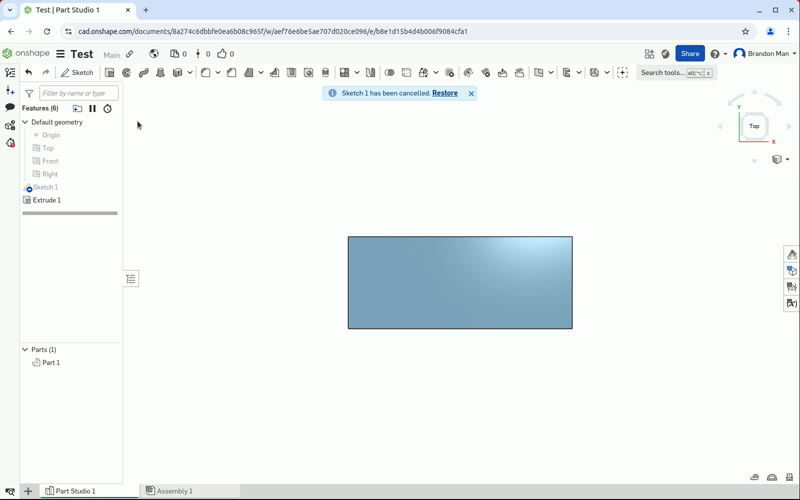
key(shift+h)
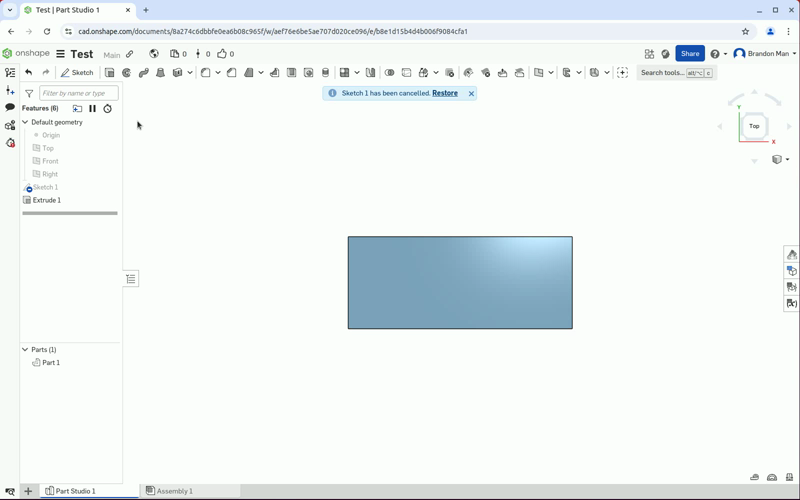
mouse_move(73, 189)
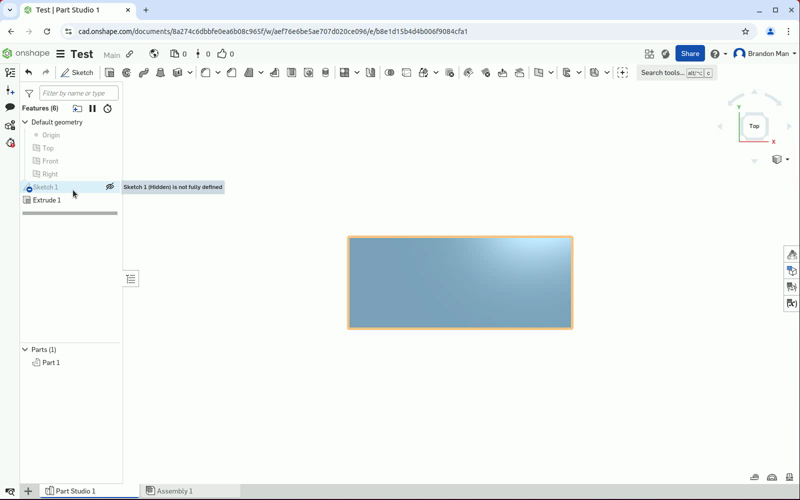
click(73, 189)
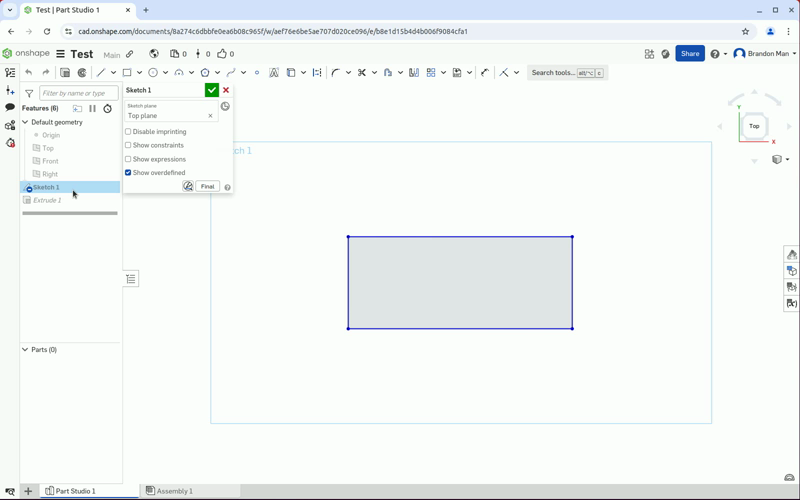
mouse_move(229, 92)
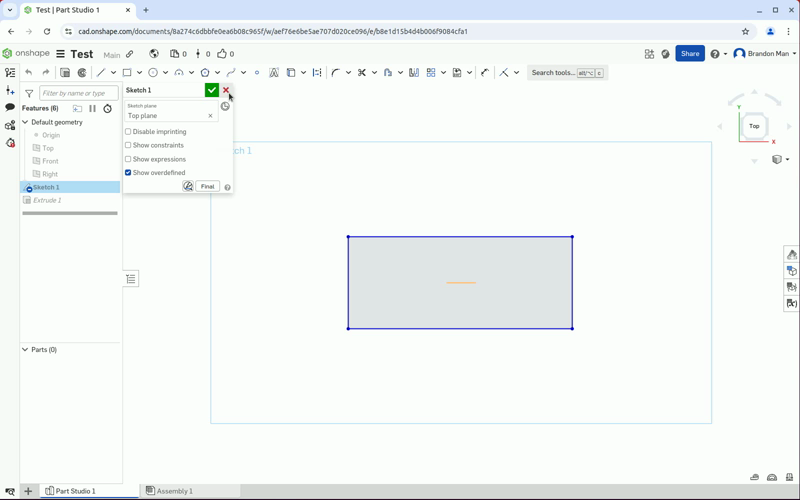
click(229, 92)
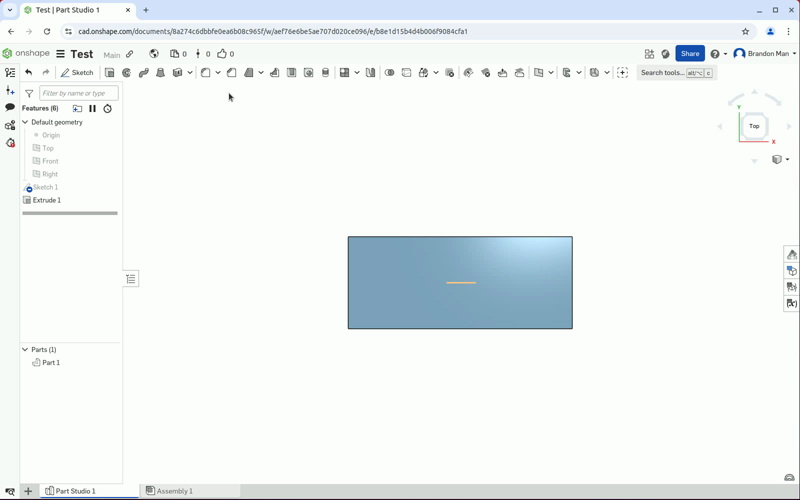
mouse_move(541, 75)
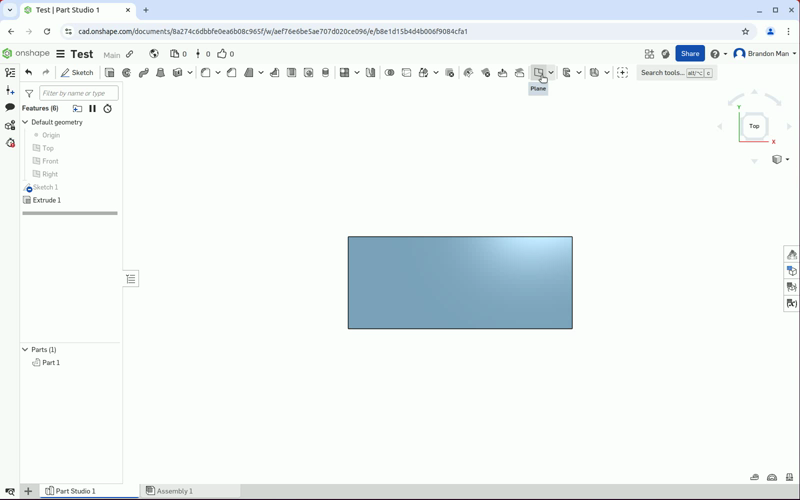
click(541, 75)
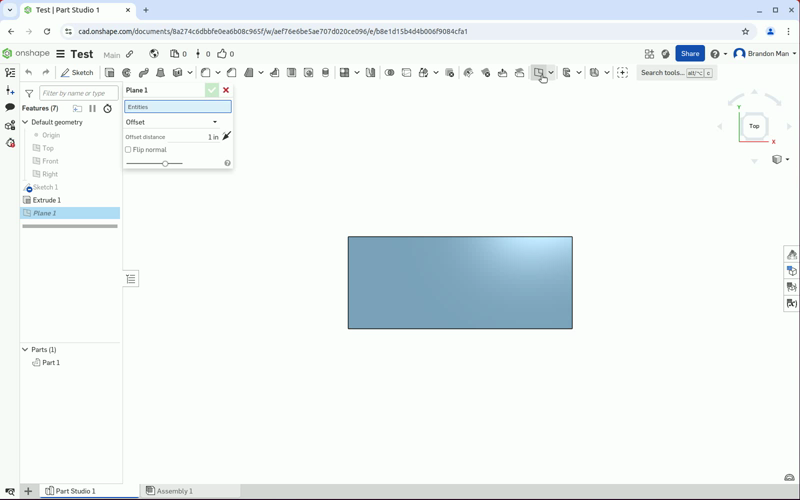
mouse_move(73, 150)
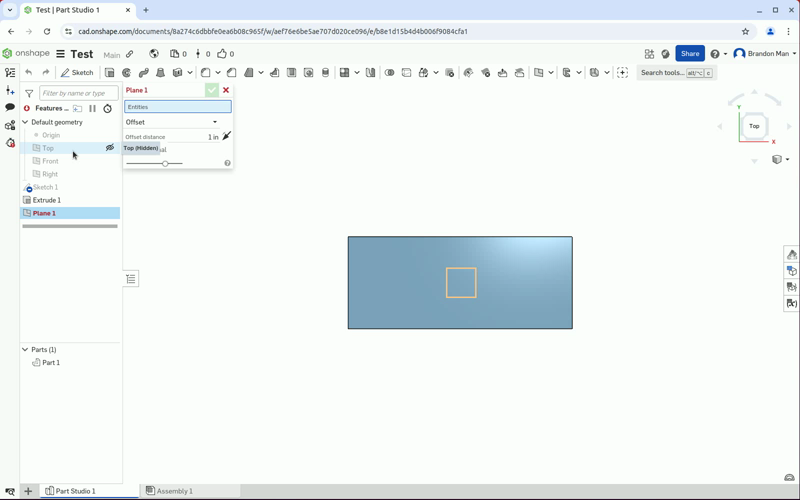
click(73, 150)
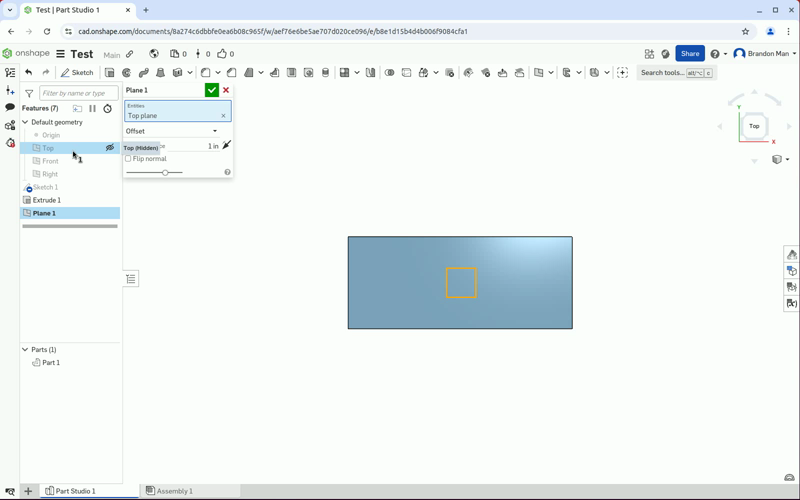
key(tab, 2)
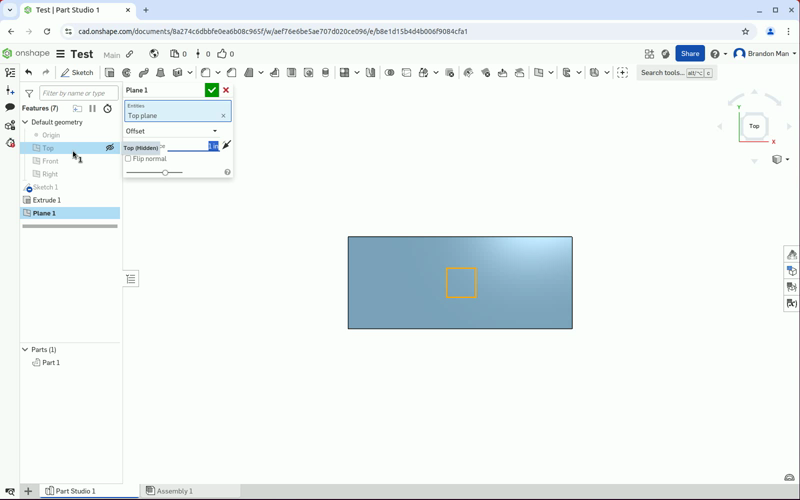
text(3.143)
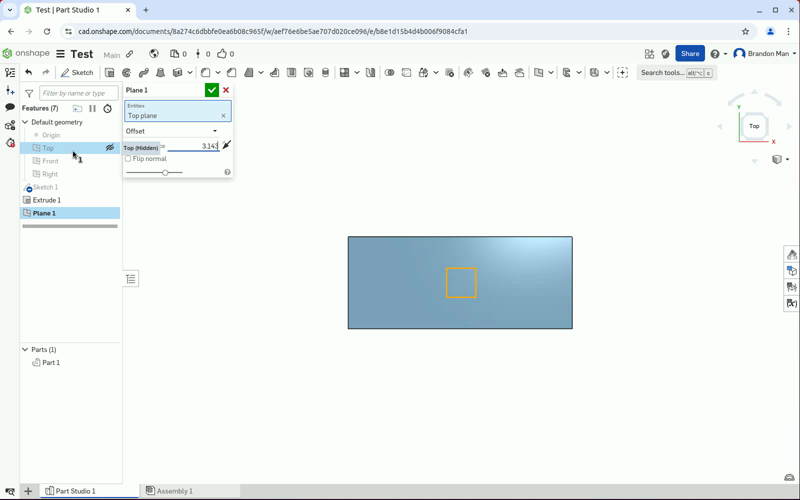
key(enter, 2)
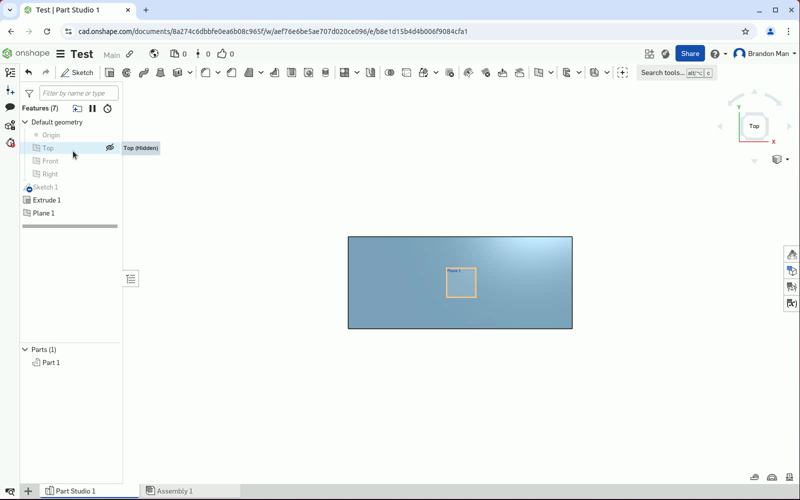
key(shift+s)
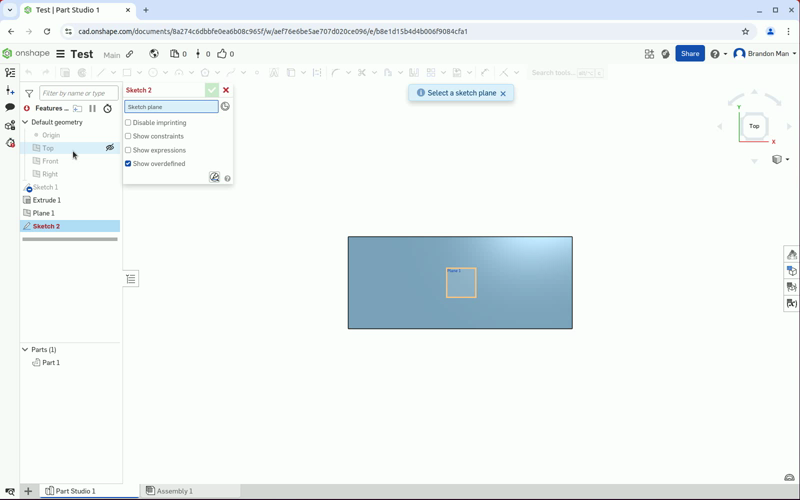
mouse_move(73, 215)
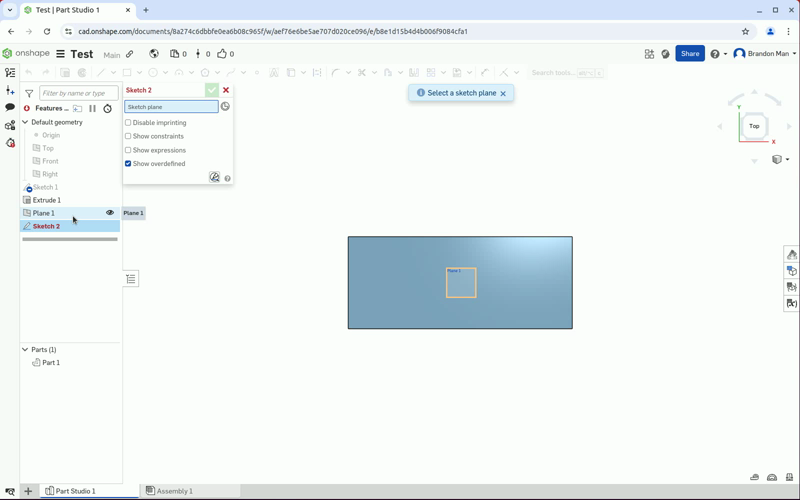
click(73, 215)
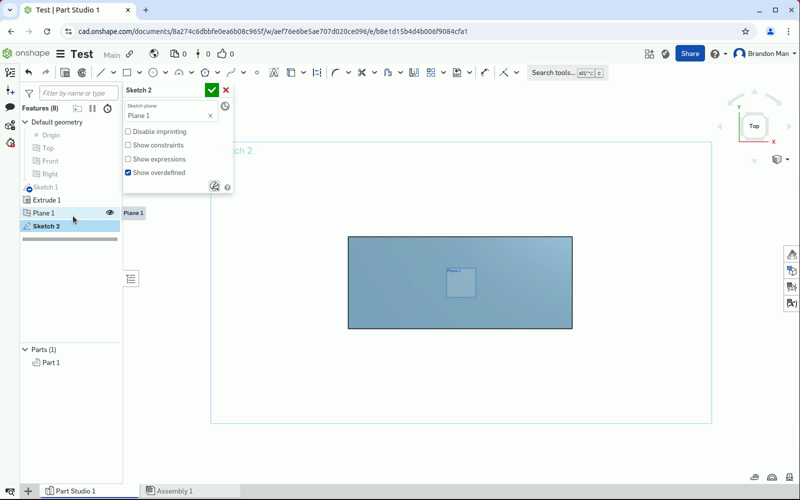
mouse_move(73, 352)
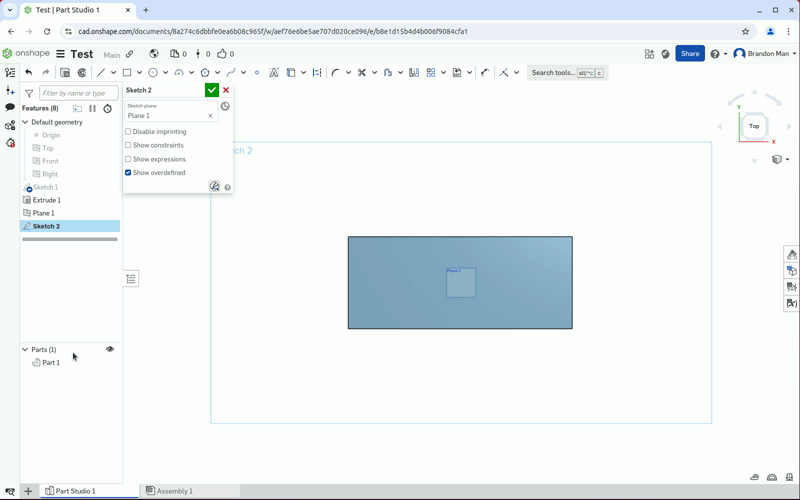
key(y)
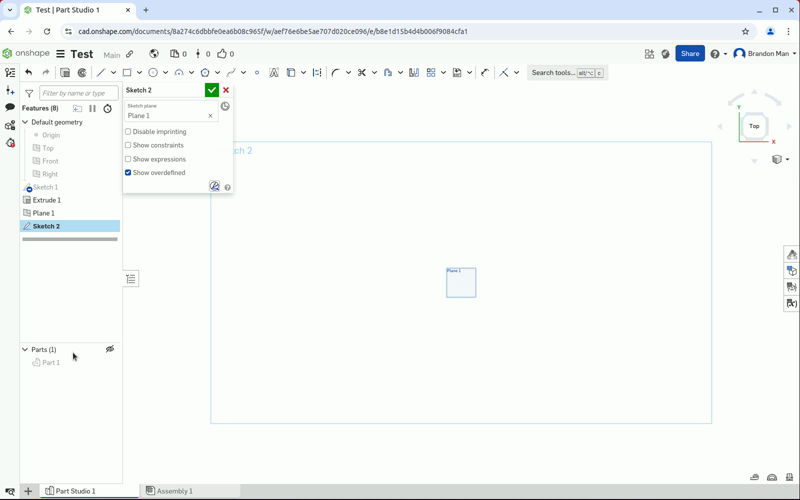
key(l)
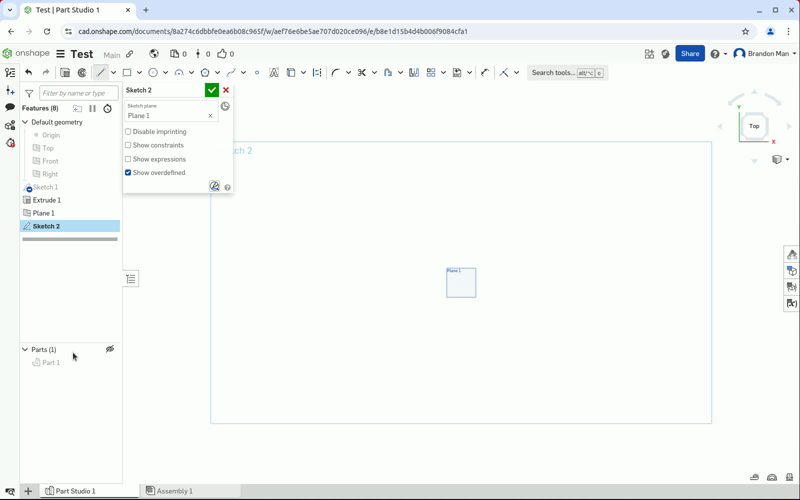
key_down(shift)
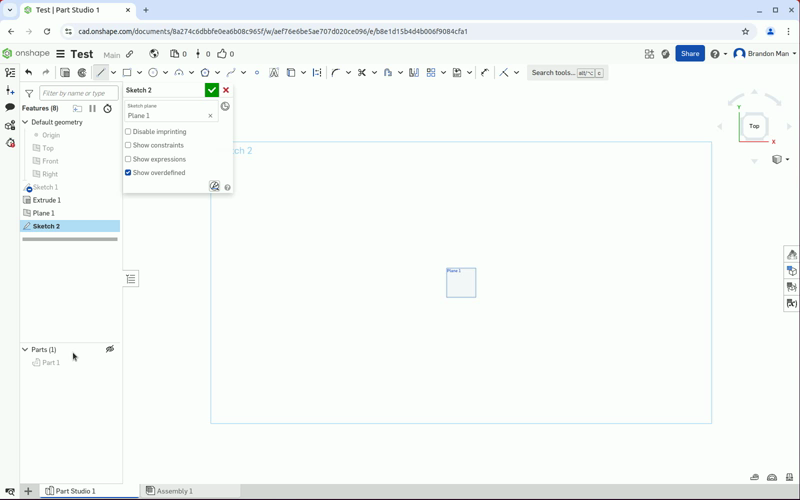
mouse_move(353, 325)
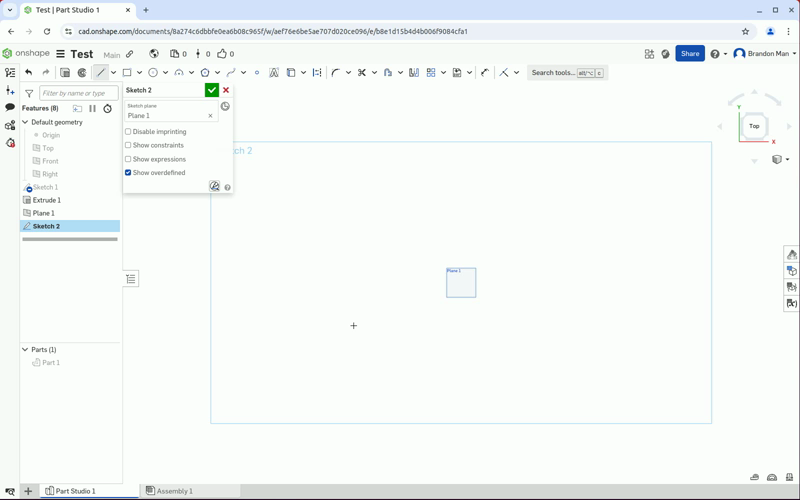
click(353, 325)
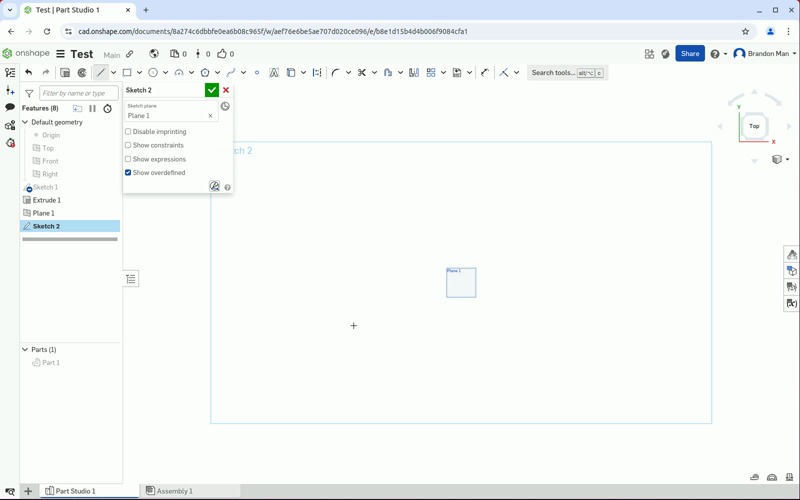
key_up(shift)
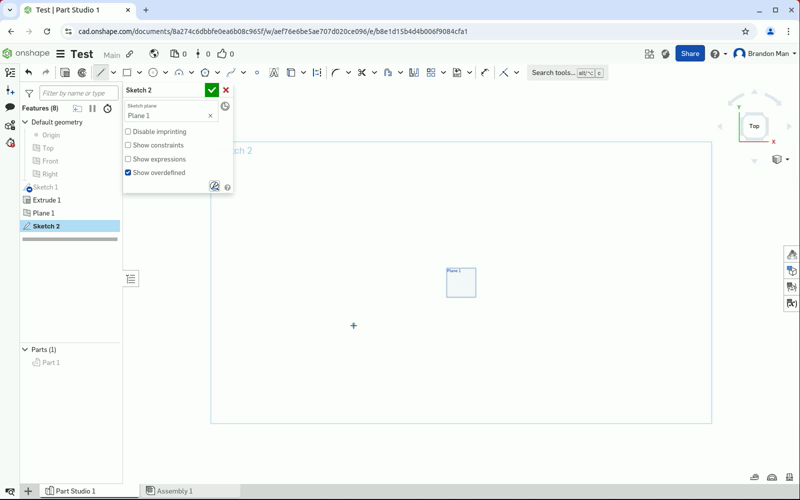
key_down(shift)
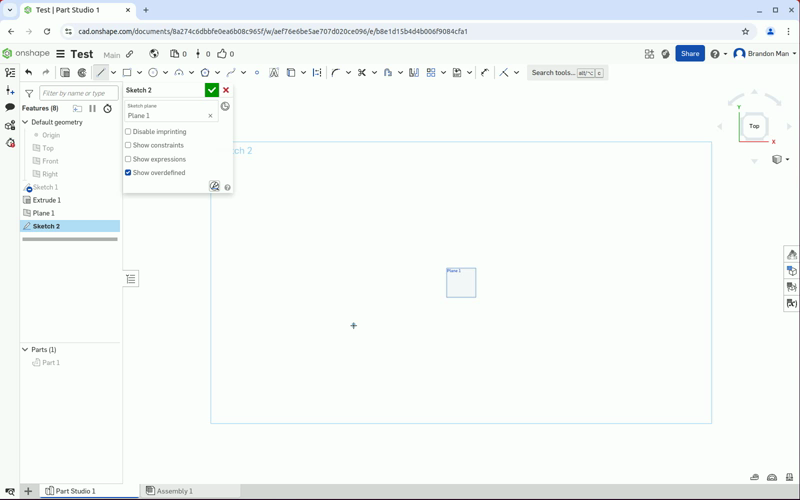
mouse_move(566, 325)
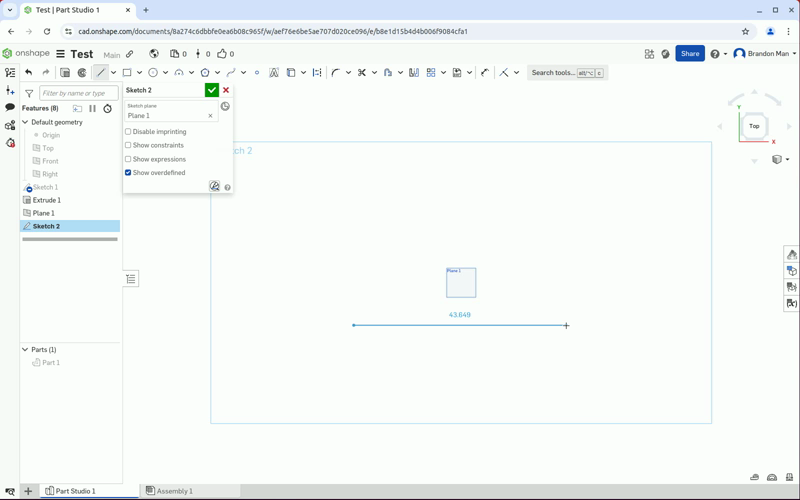
click(566, 325)
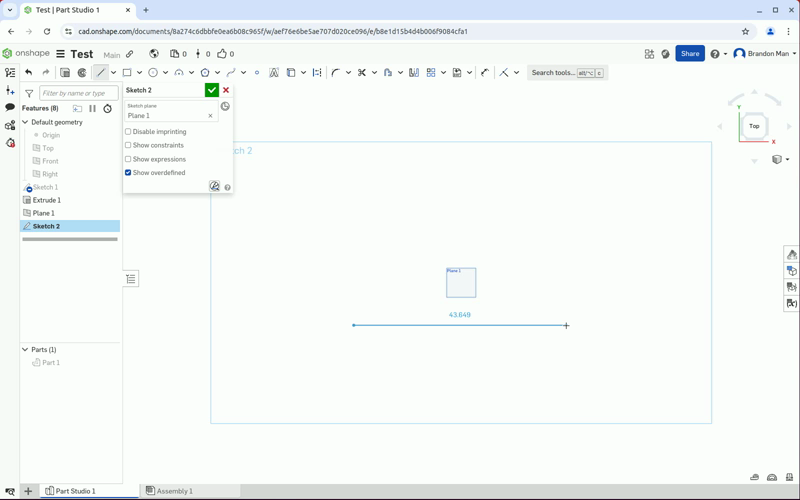
key_up(shift)
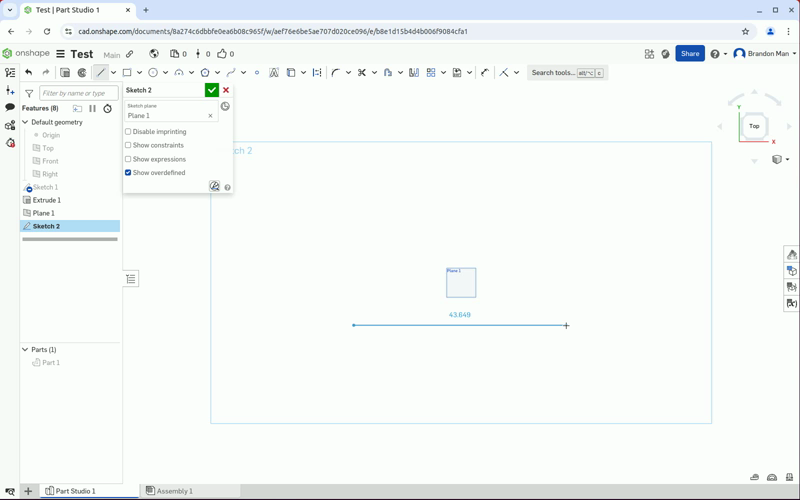
key_down(shift)
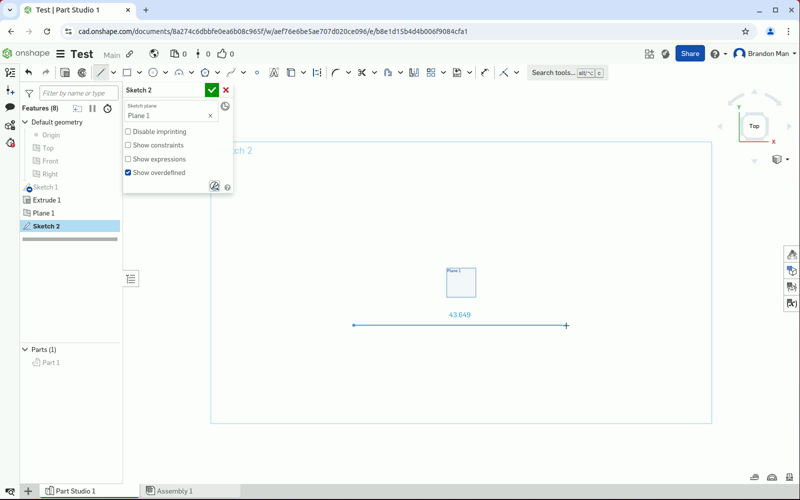
mouse_move(566, 240)
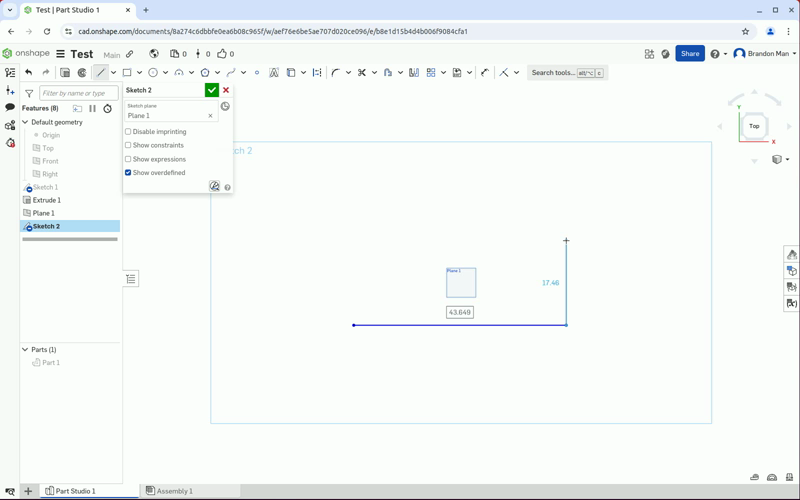
click(566, 240)
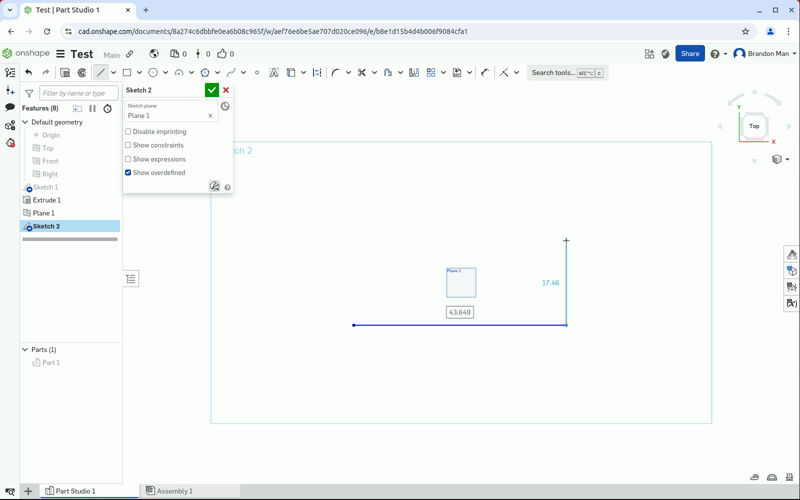
key_up(shift)
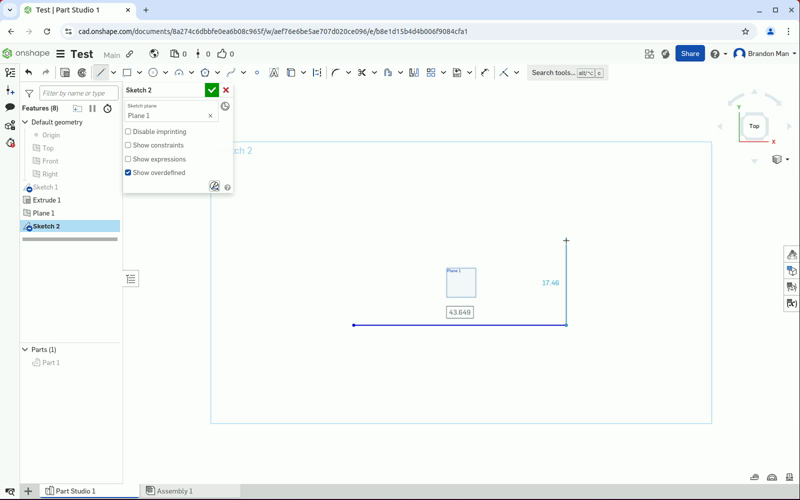
key_down(shift)
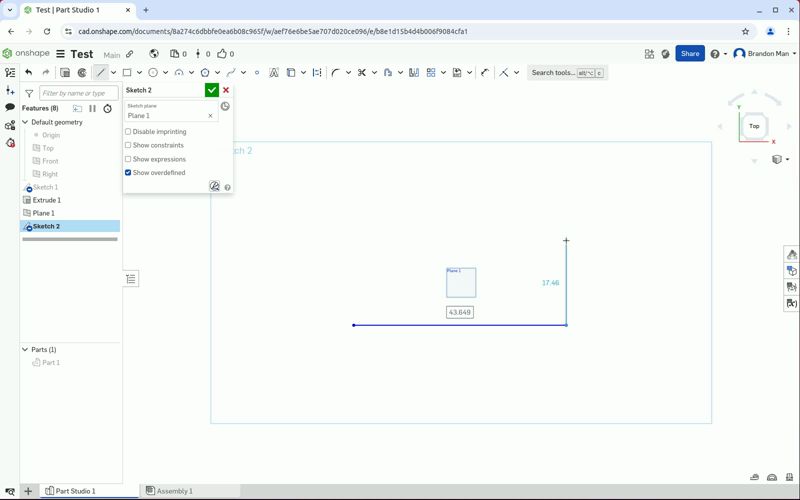
mouse_move(353, 240)
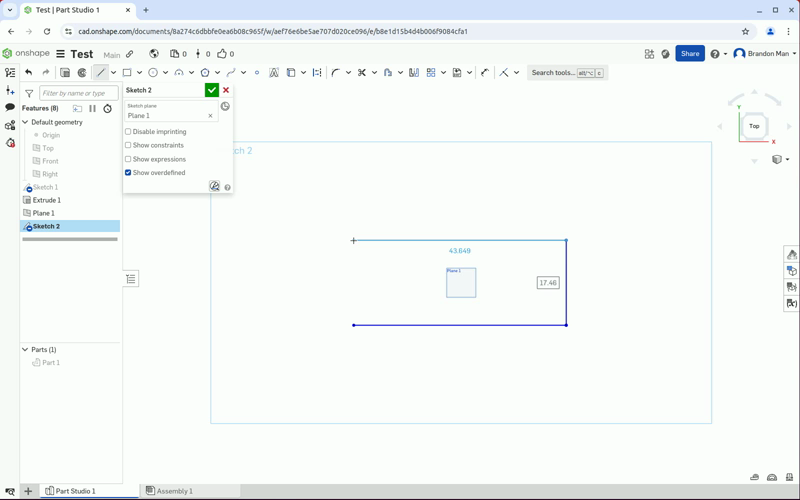
click(353, 240)
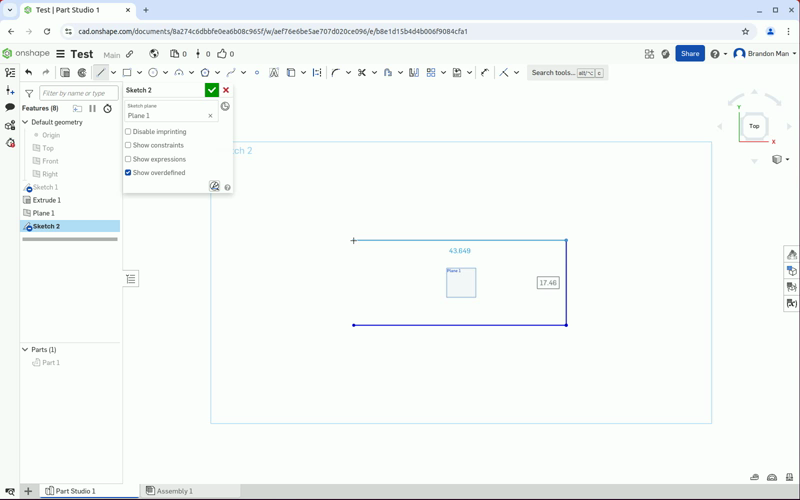
key_up(shift)
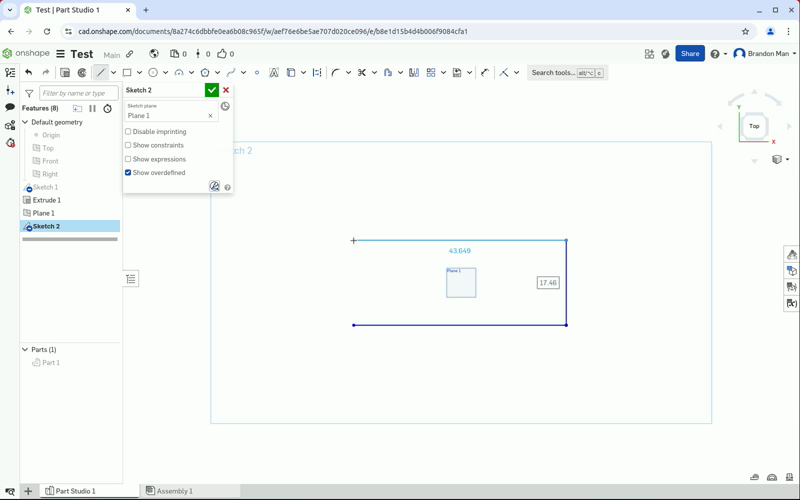
key_down(shift)
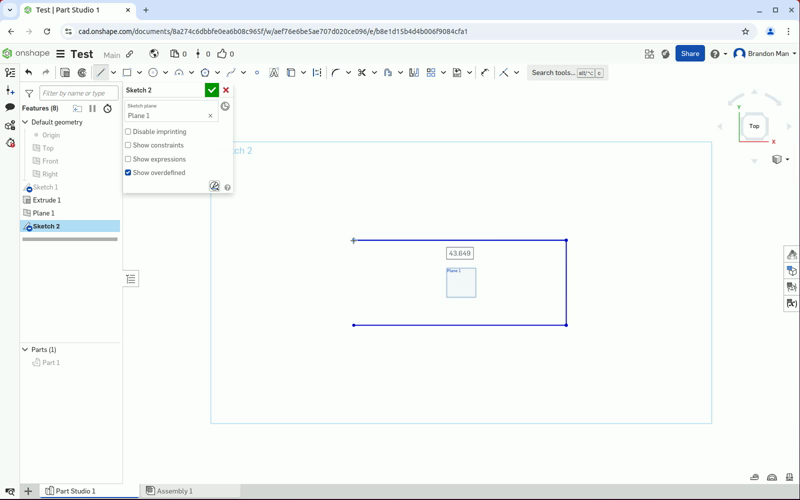
mouse_move(353, 325)
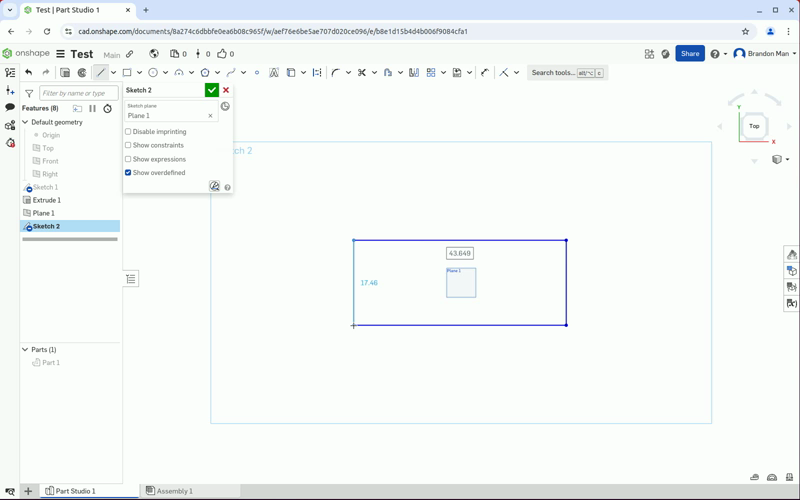
key_up(shift)
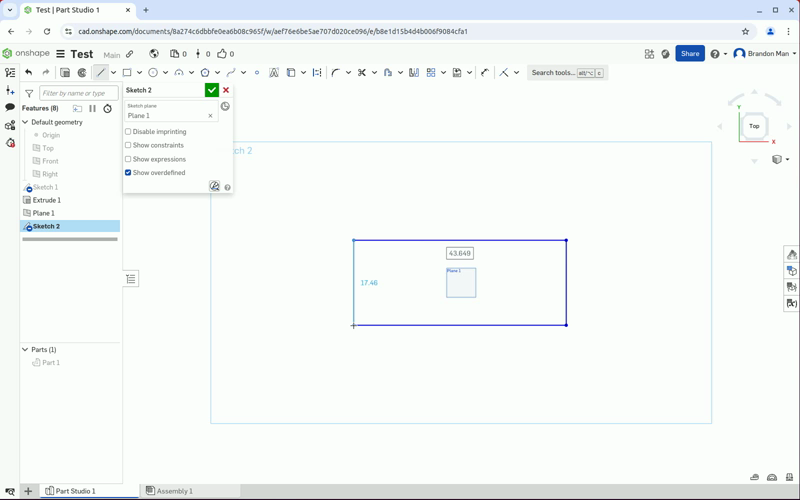
click(353, 325)
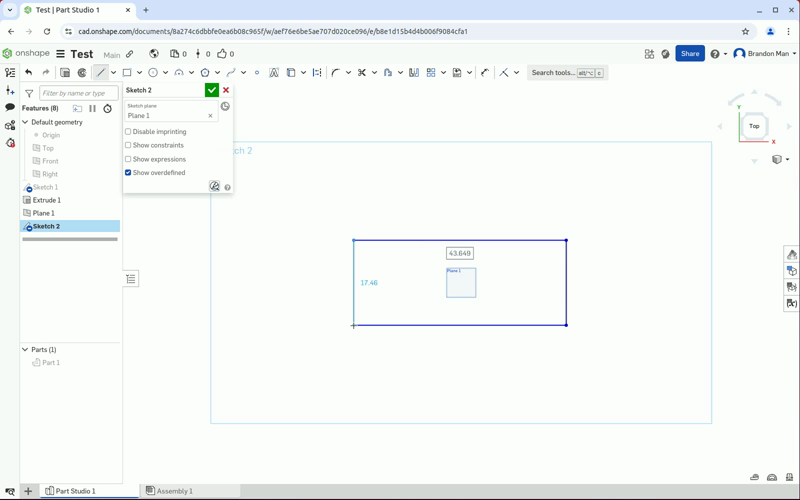
key(esc)
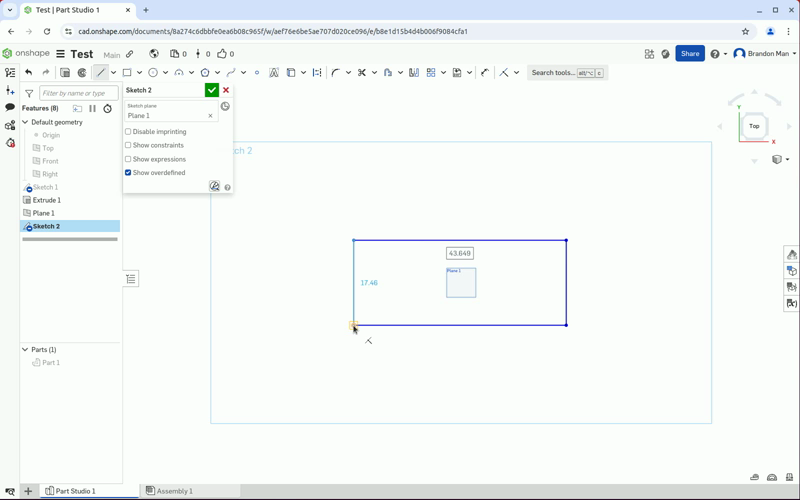
mouse_move(374, 310)
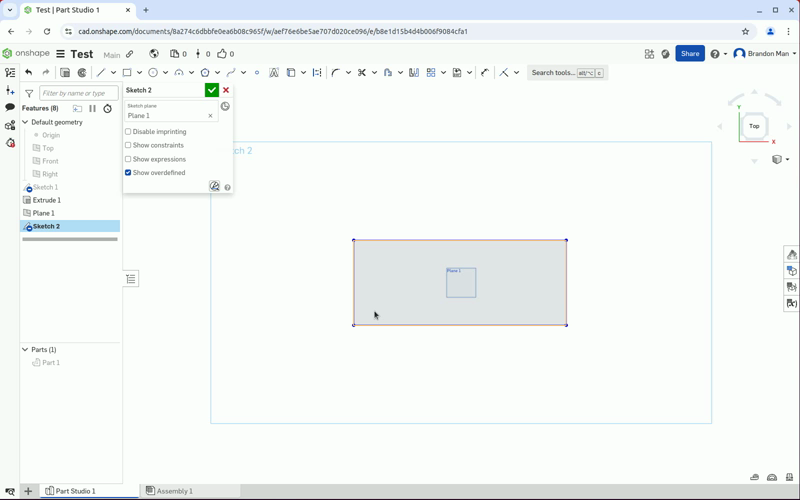
click(374, 310)
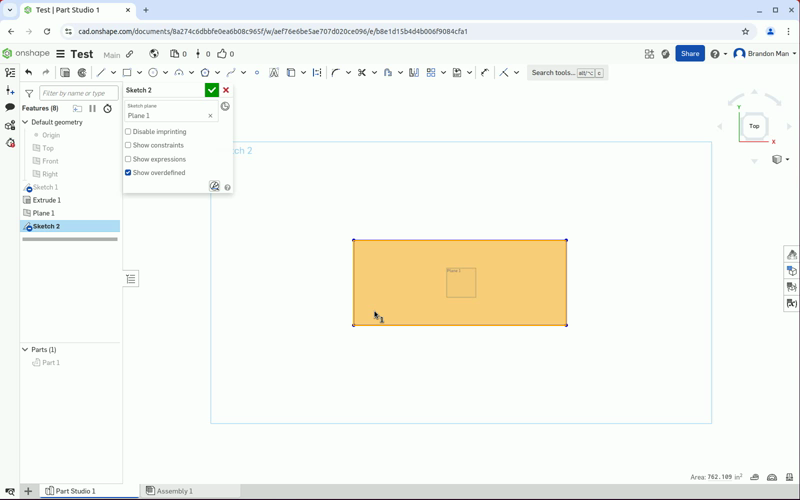
mouse_move(73, 352)
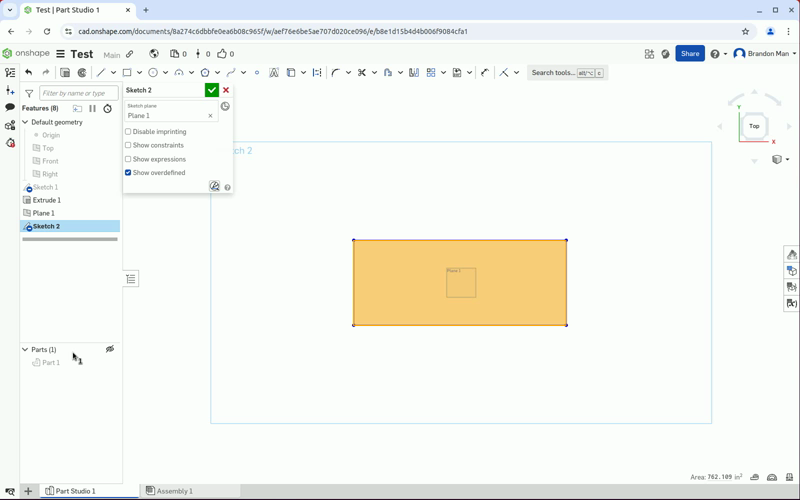
key(shift+y)
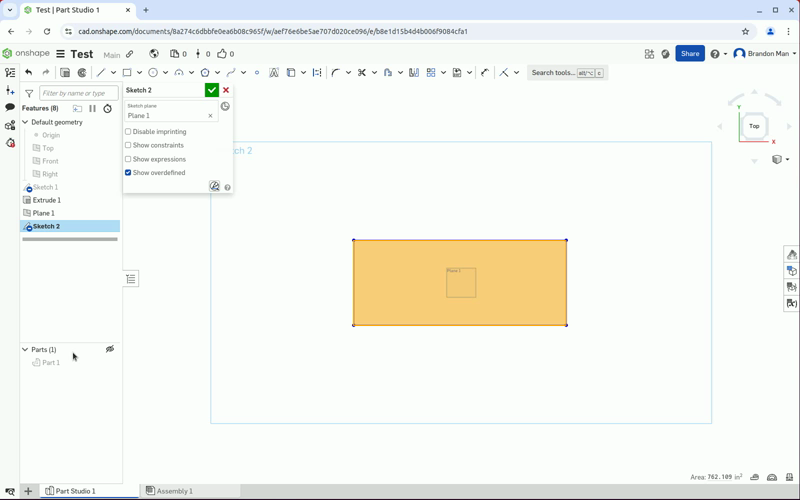
key(shift+e)
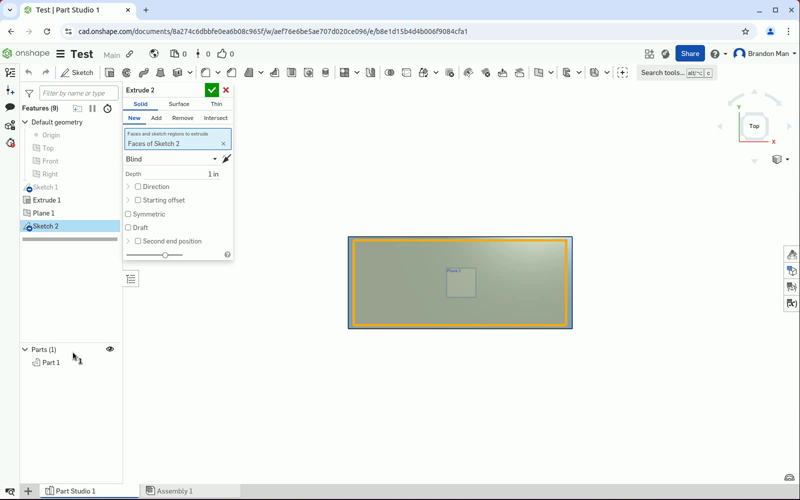
mouse_move(143, 106)
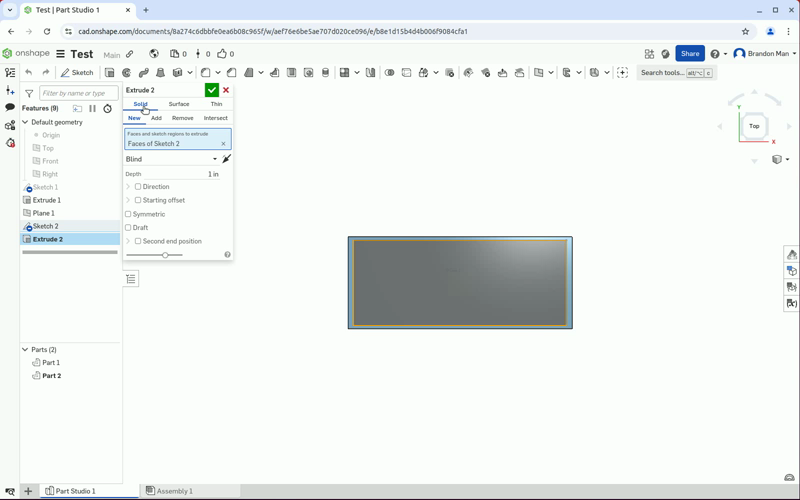
click(143, 106)
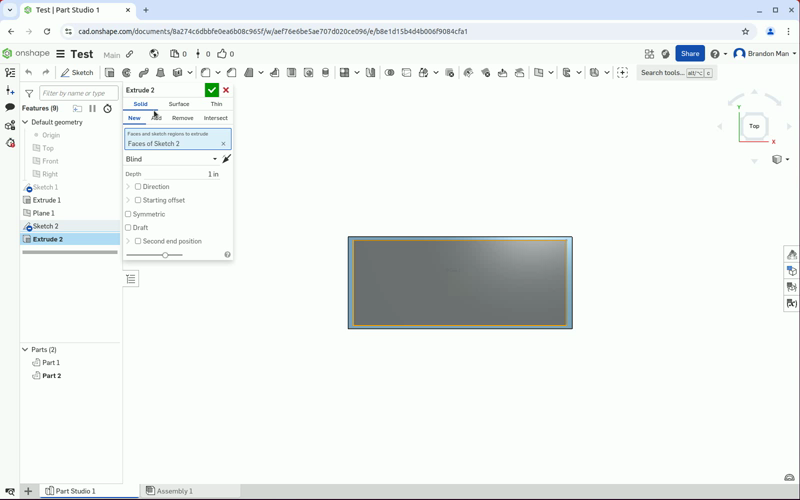
mouse_move(186, 120)
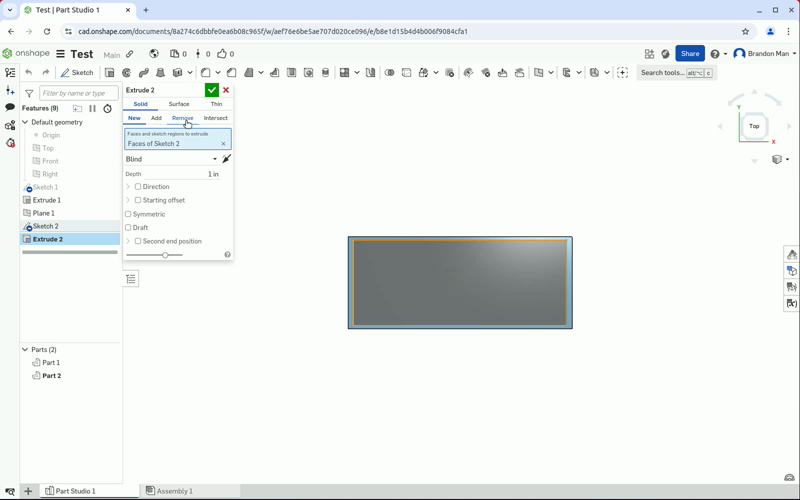
click(186, 120)
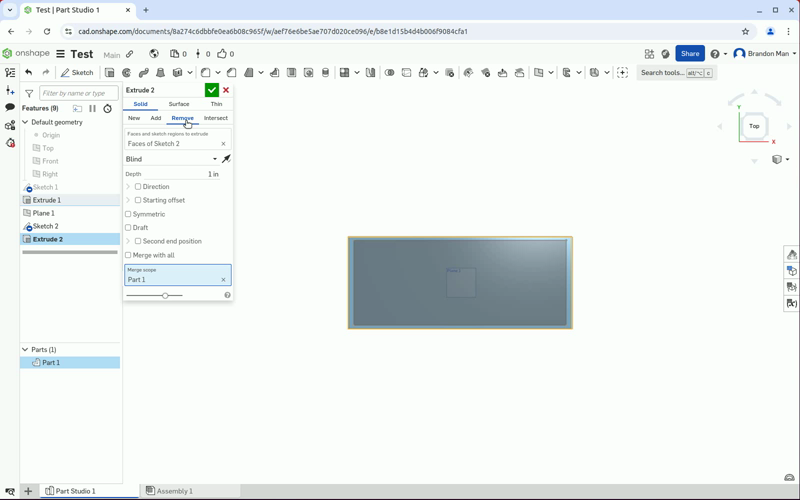
key(tab, 4)
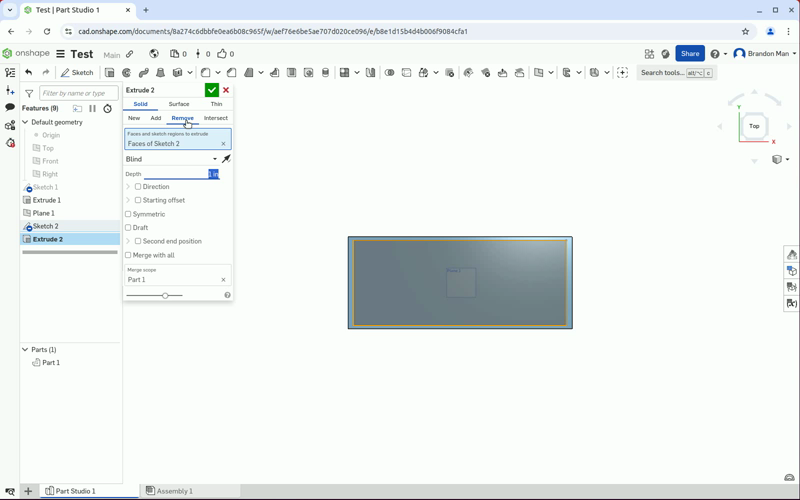
text(31.292)
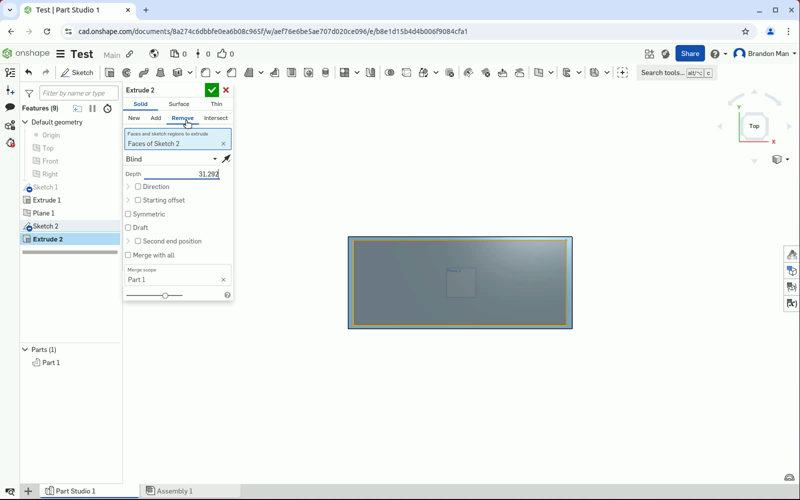
key(tab, 3)
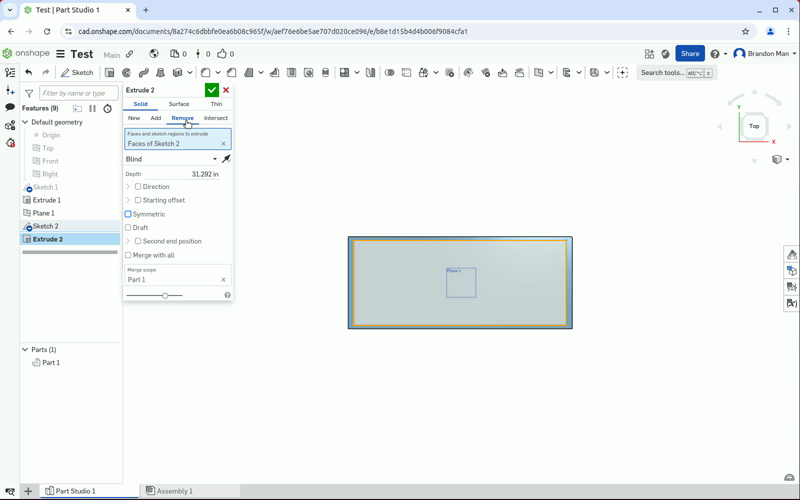
key(space)
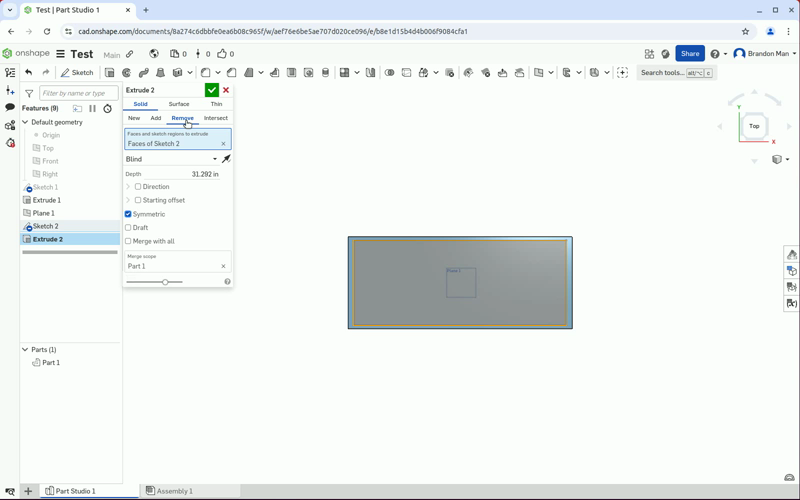
key(tab, 2)
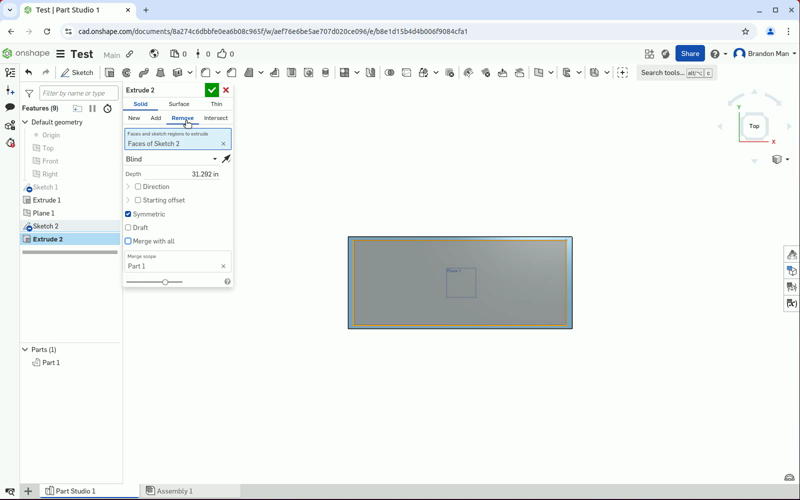
key(space)
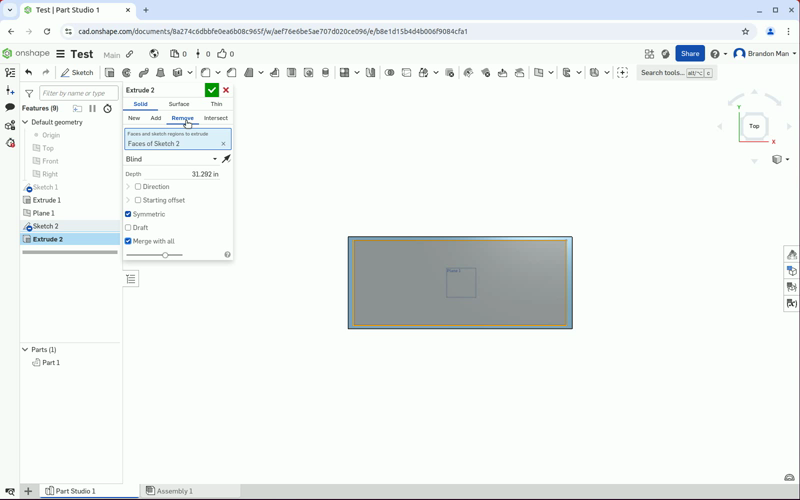
key(enter)
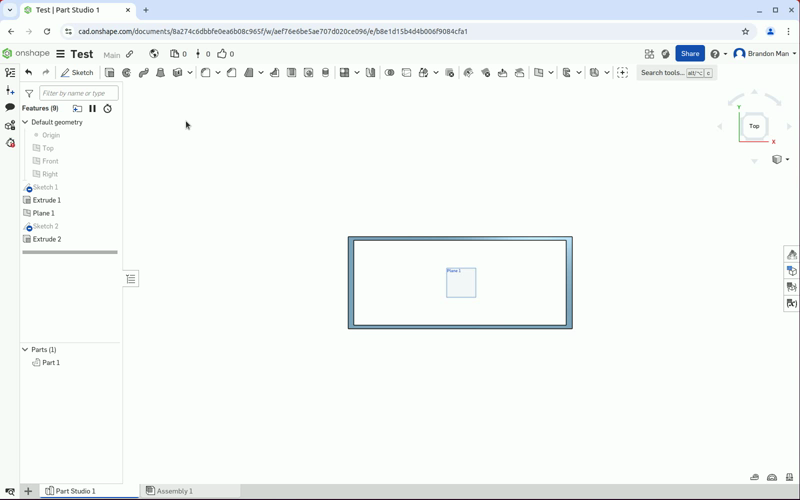
key(shift+h)
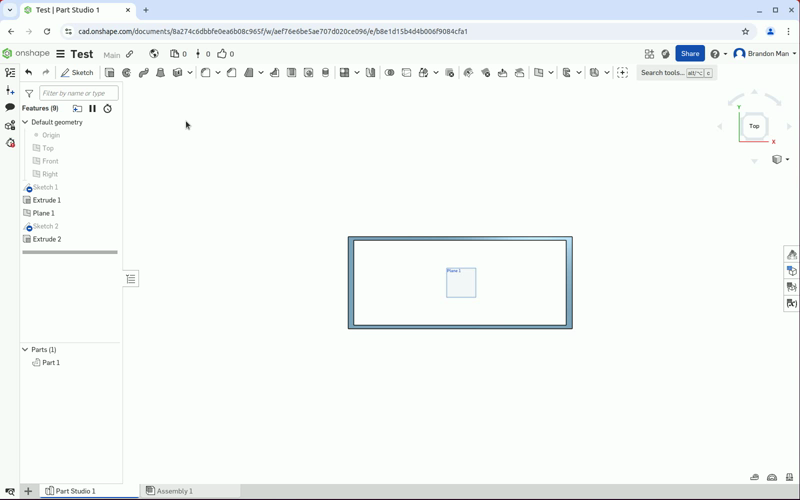
key(shift+h)
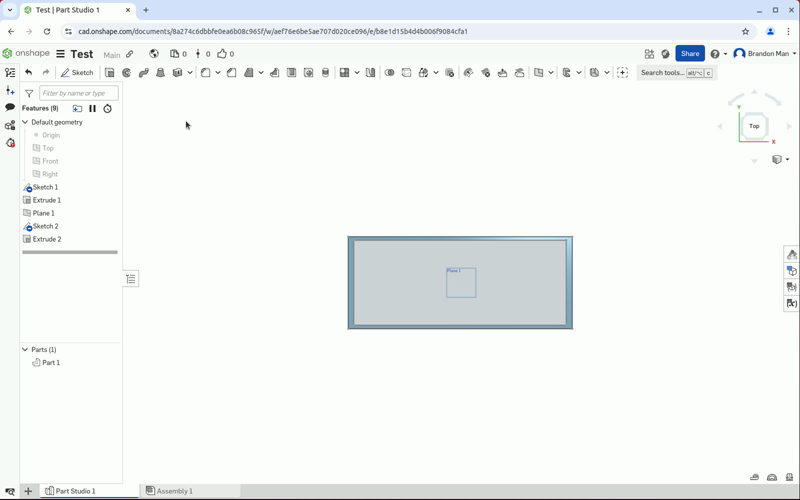
key(shift+7)
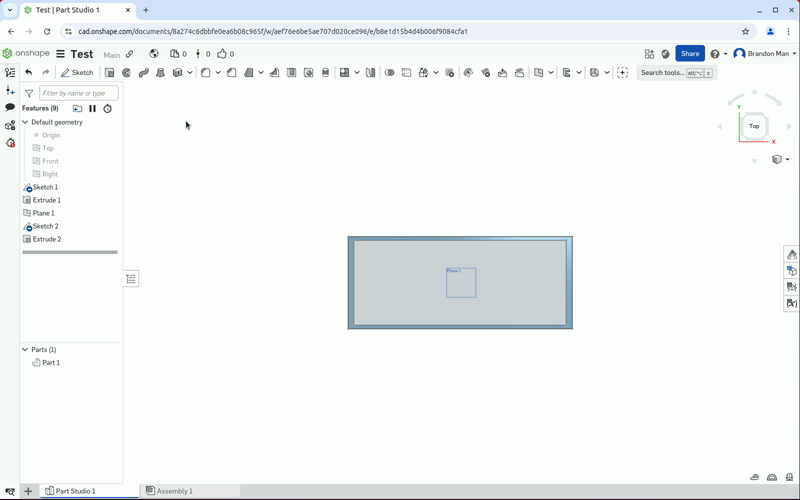
key(up, 3)
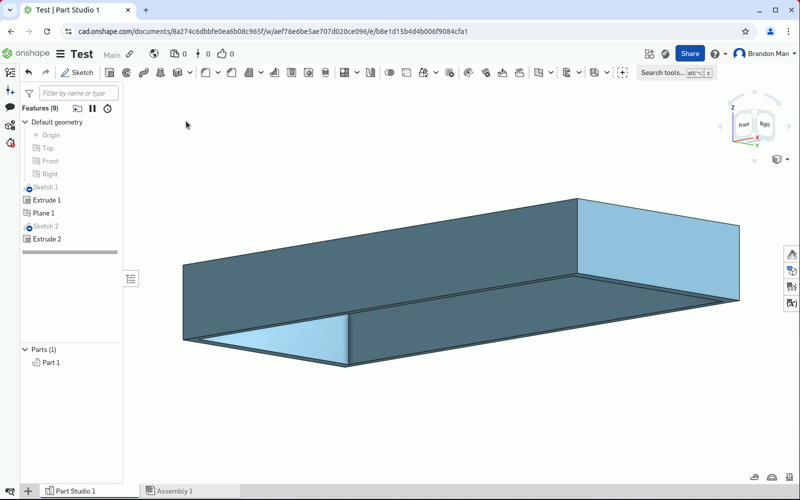
key(left, 3)
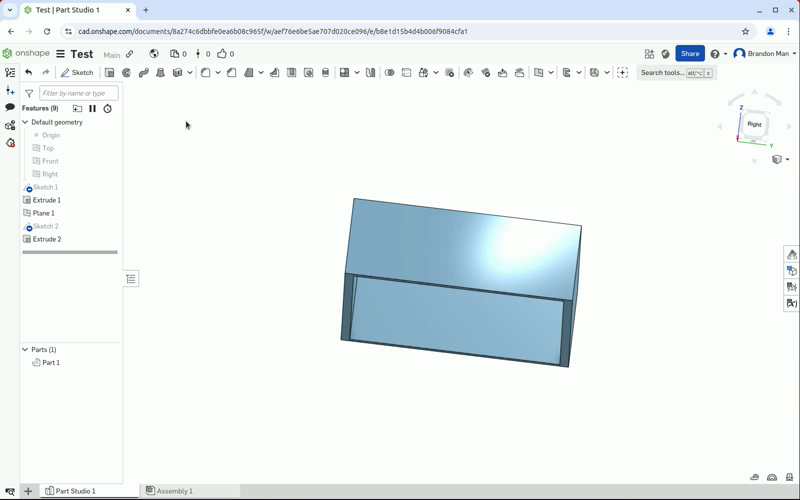
key(right, 3)
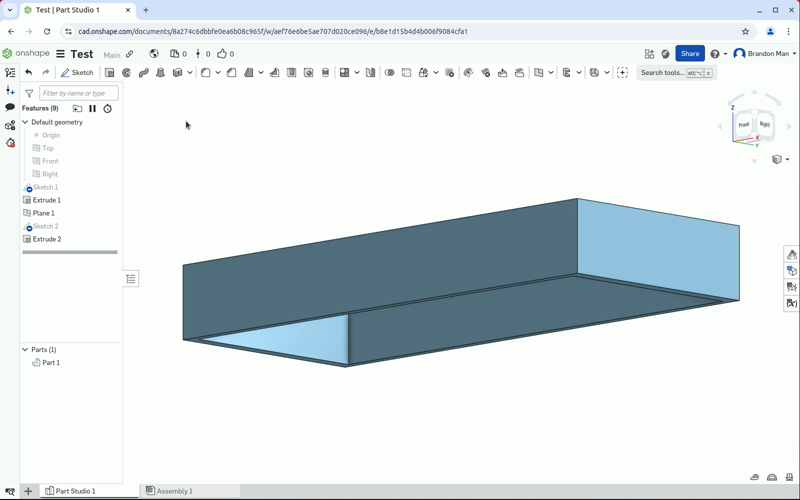
key(down, 3)
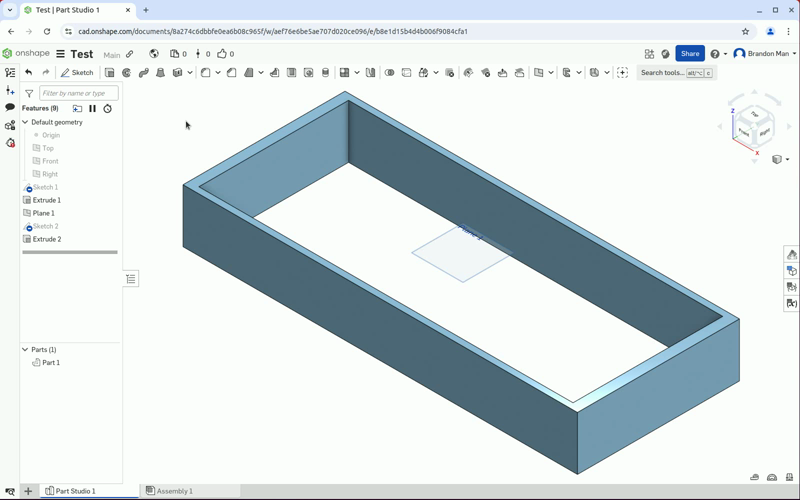
mouse_move(73, 189)
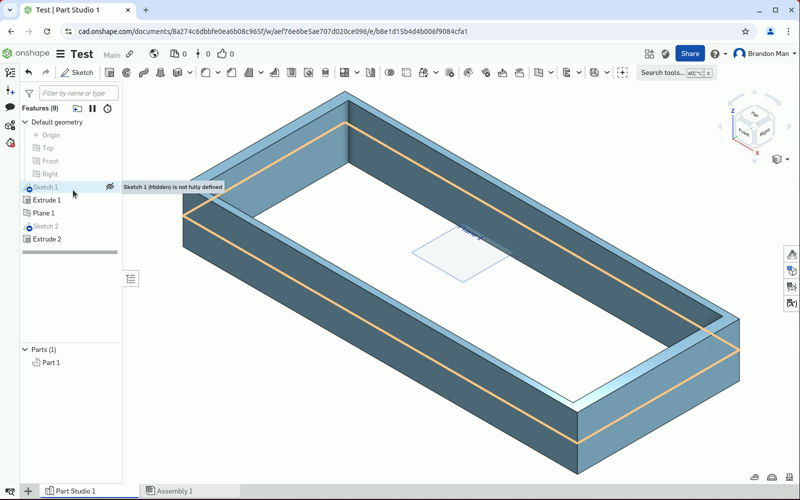
click(73, 189)